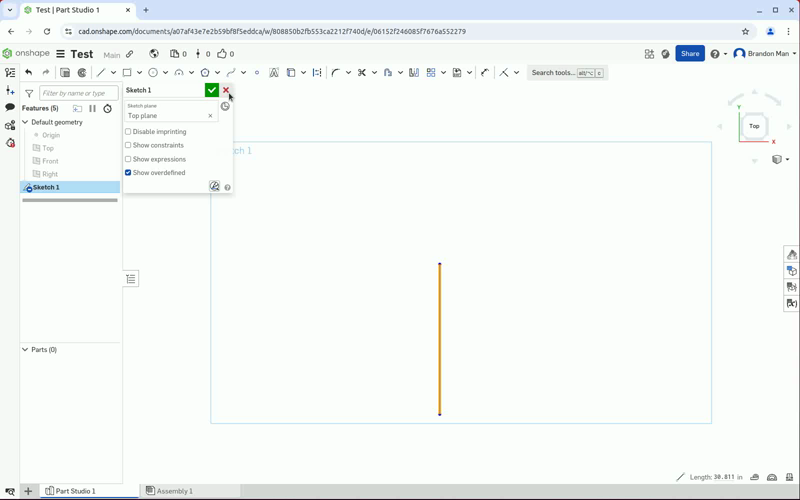
key(shift+h)
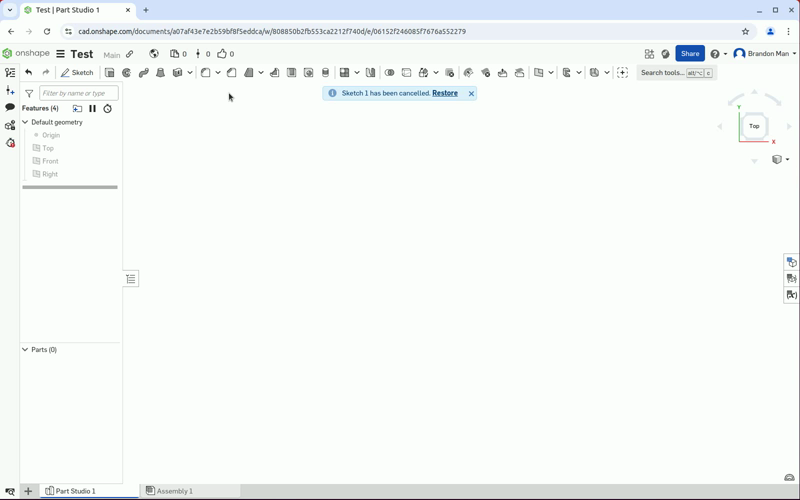
mouse_move(73, 352)
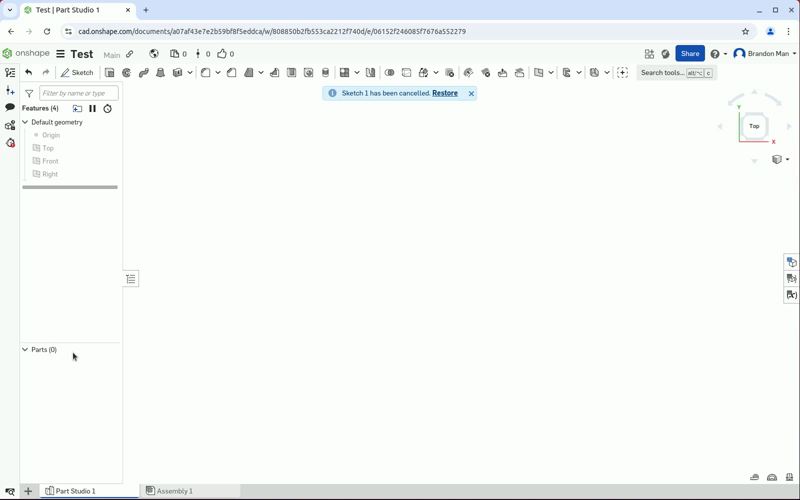
key(y)
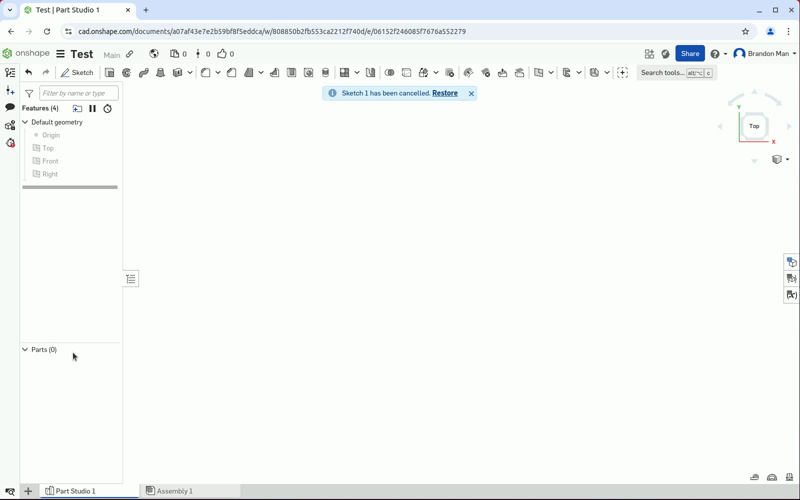
key(shift+p)
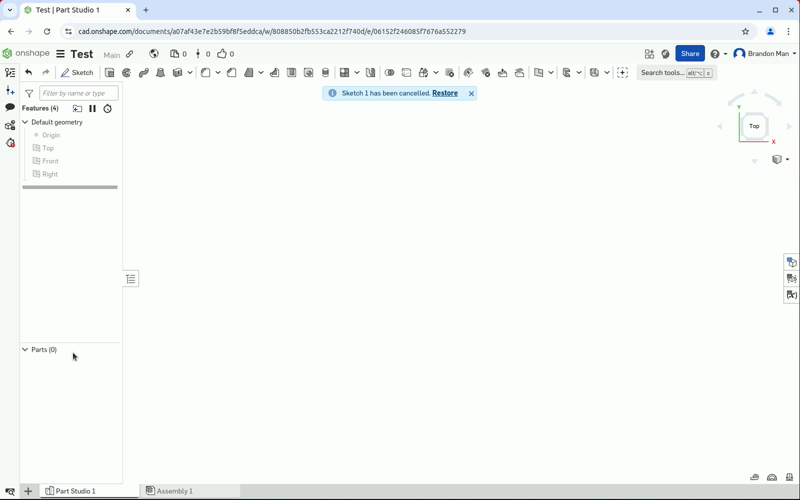
key(space)
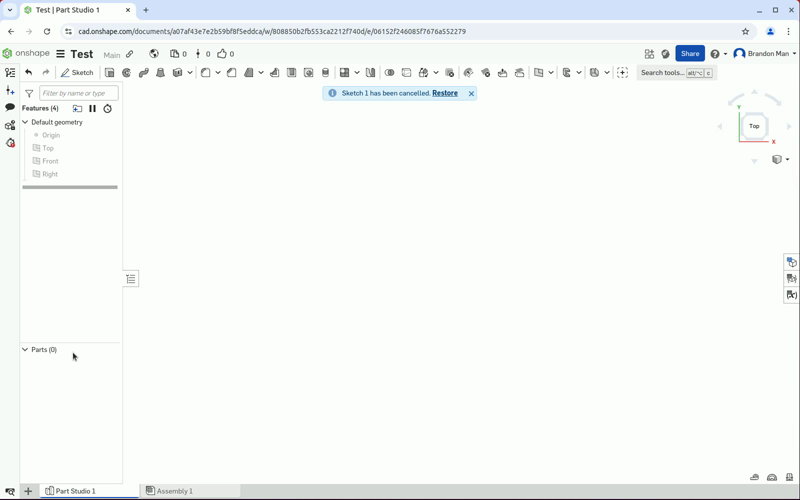
key_down(shift)
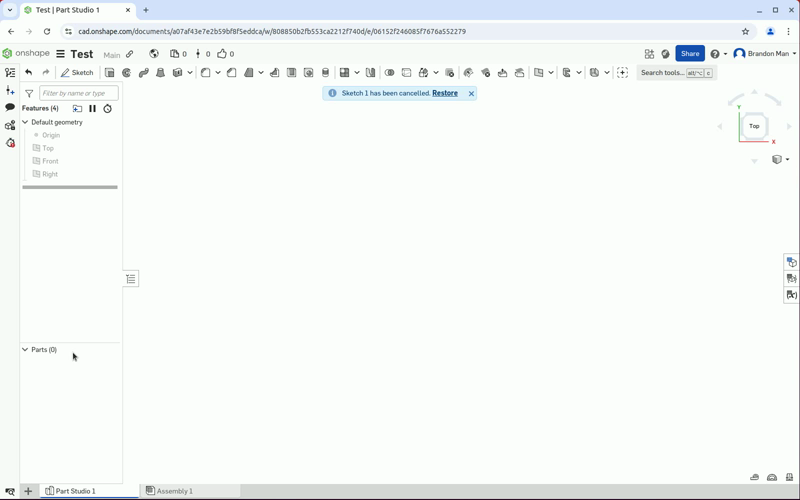
key(up)
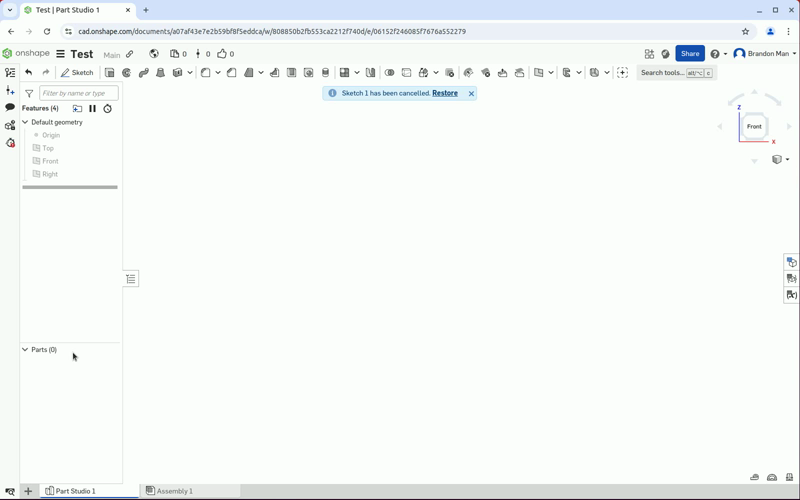
key_up(shift)
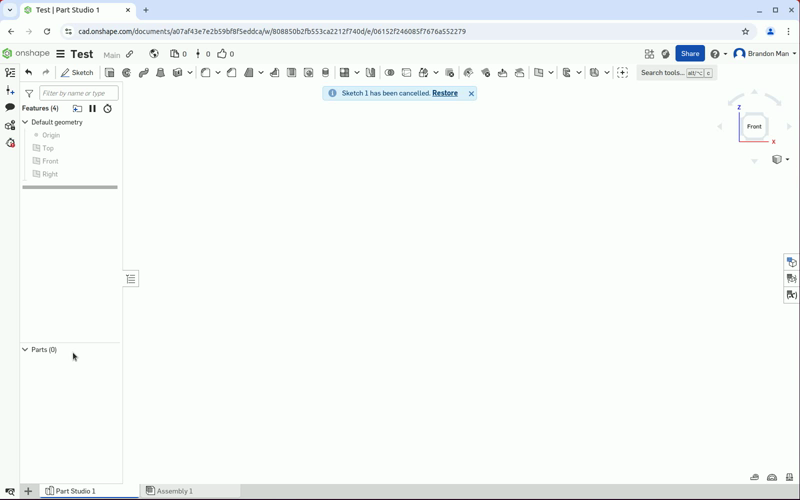
mouse_move(73, 352)
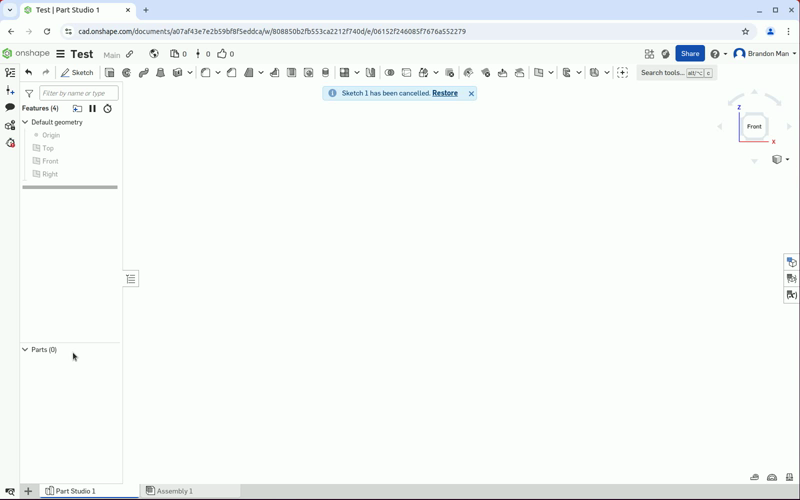
key(shift+y)
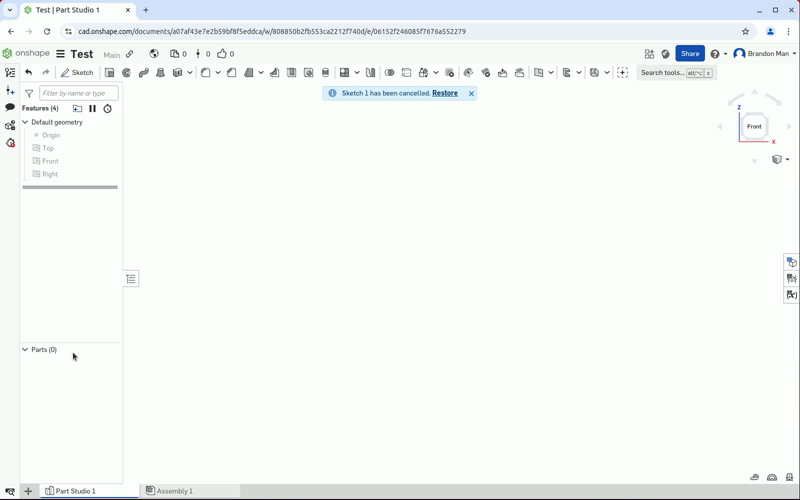
key(shift+s)
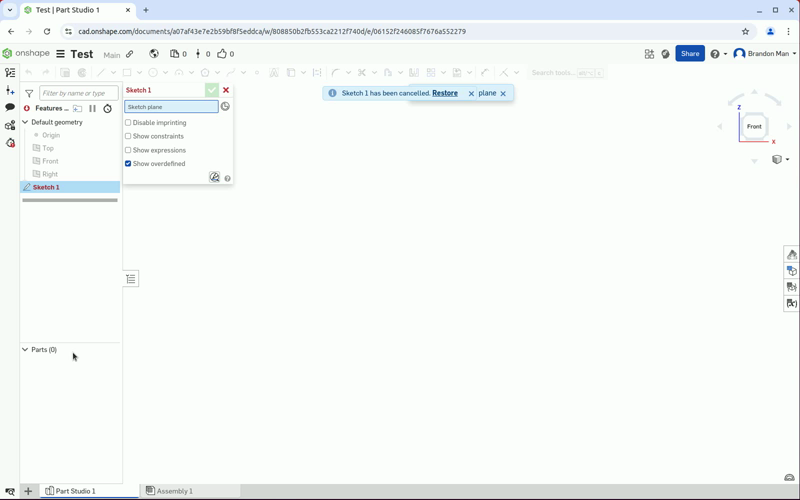
mouse_move(73, 163)
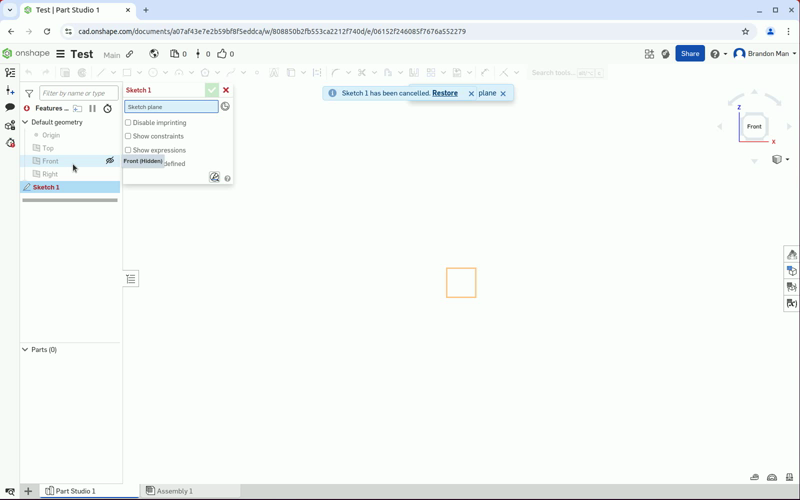
click(73, 163)
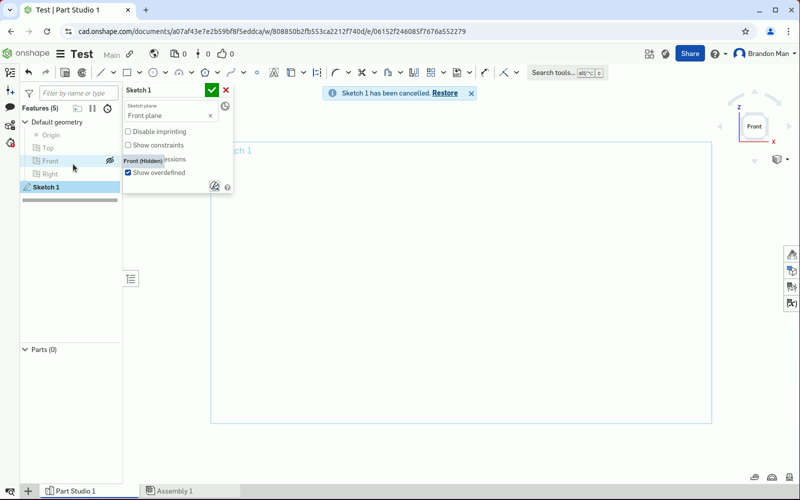
mouse_move(73, 352)
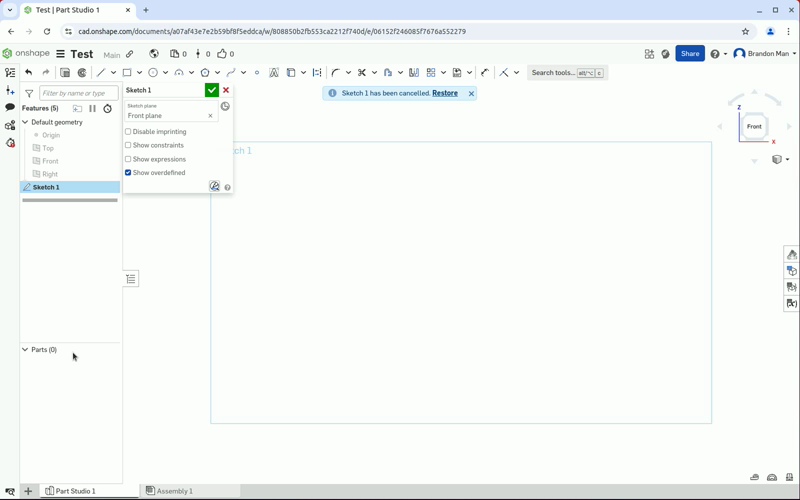
key(y)
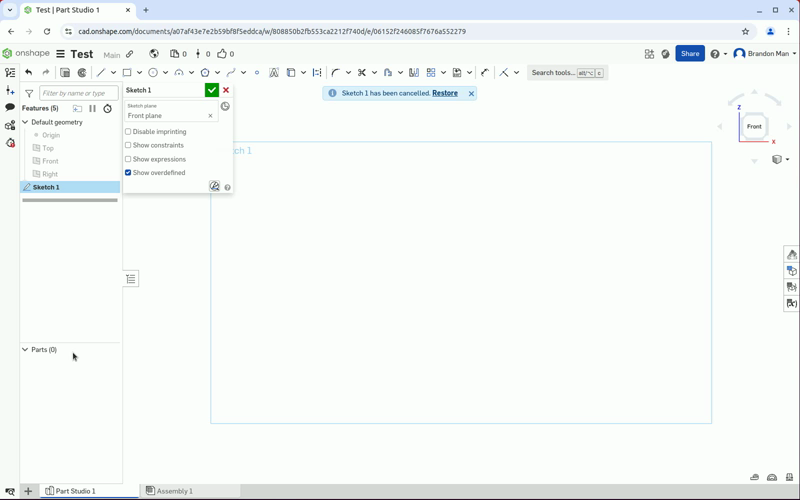
key(l)
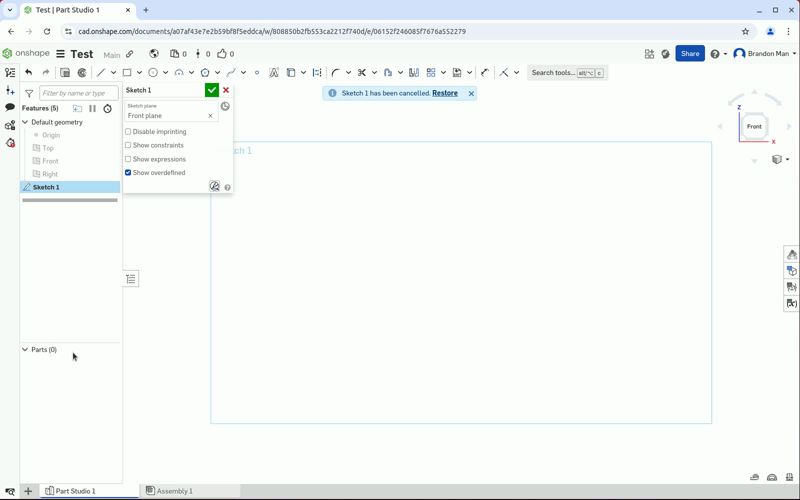
key_down(shift)
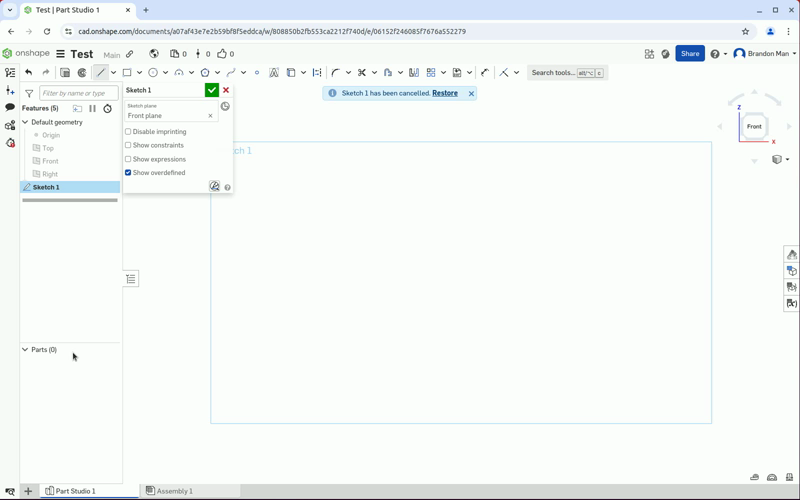
mouse_move(349, 282)
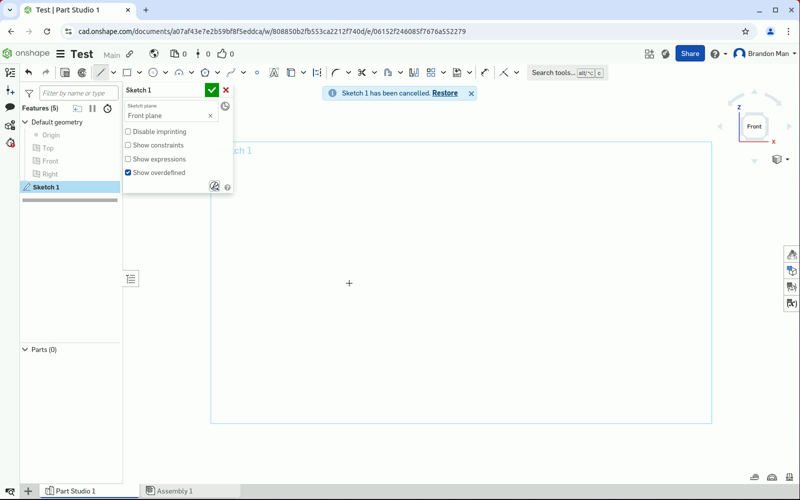
click(349, 282)
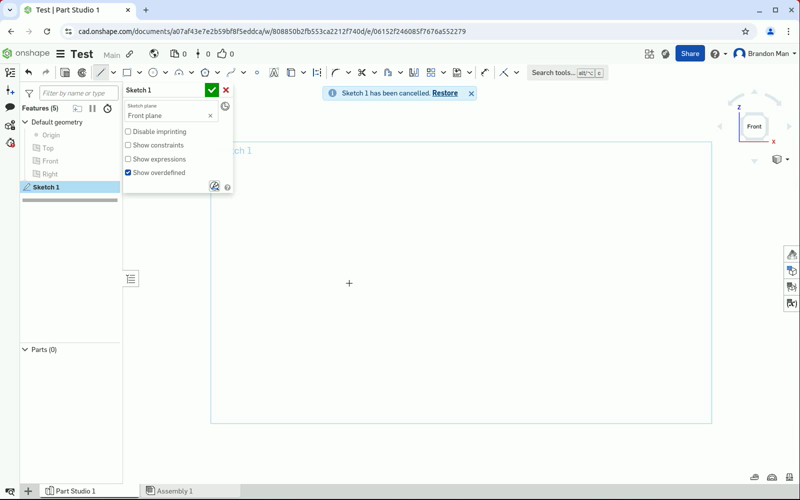
key_up(shift)
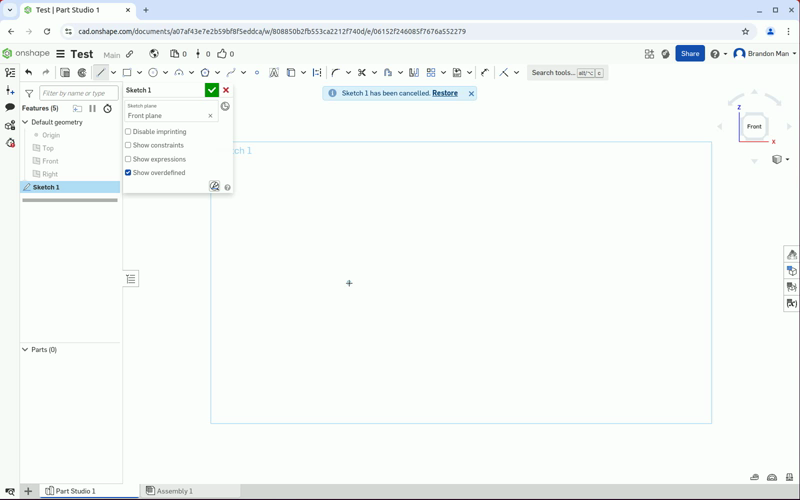
key_down(shift)
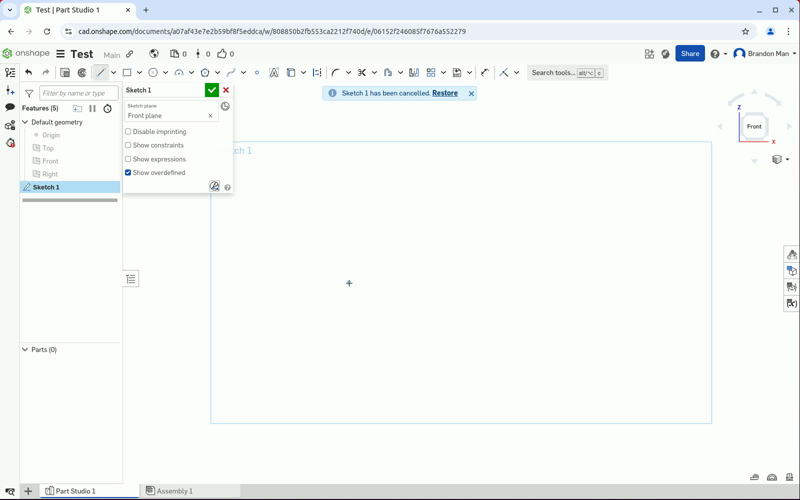
mouse_move(379, 282)
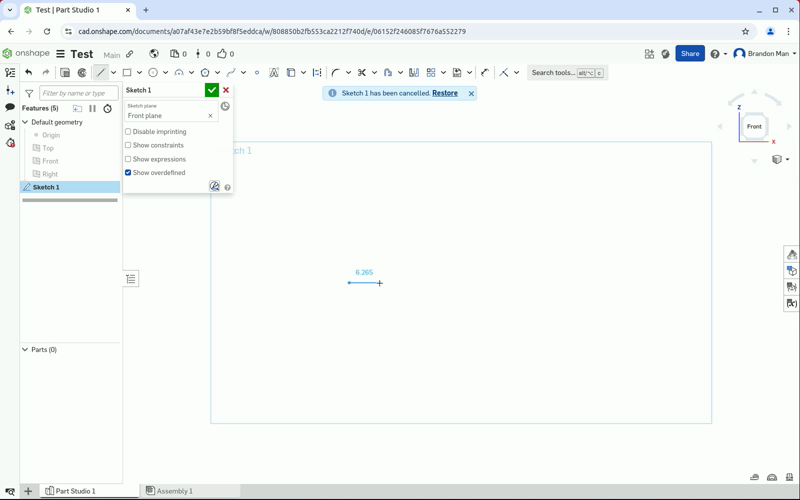
mouse_move(405, 282)
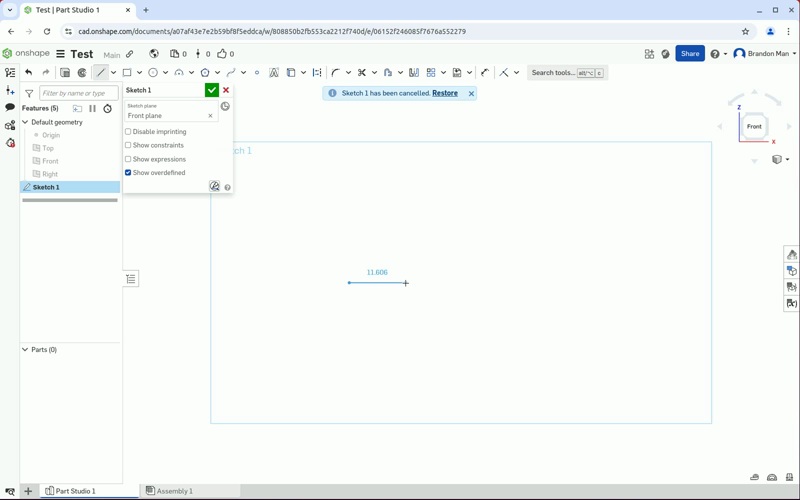
click(405, 282)
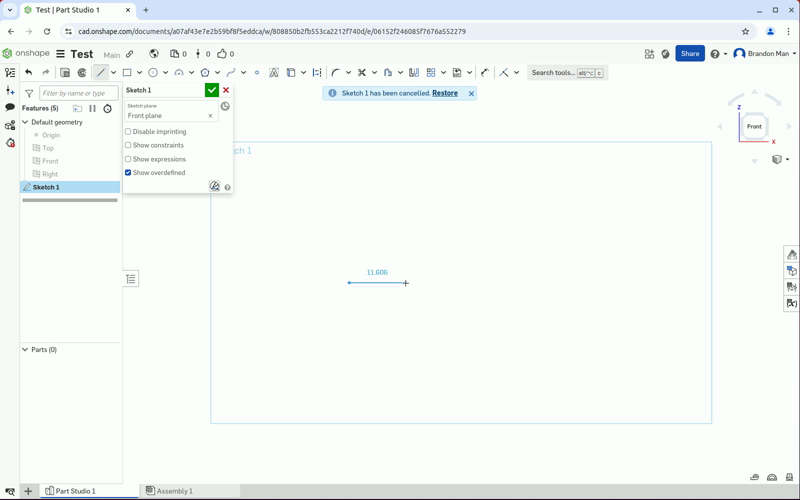
key_up(shift)
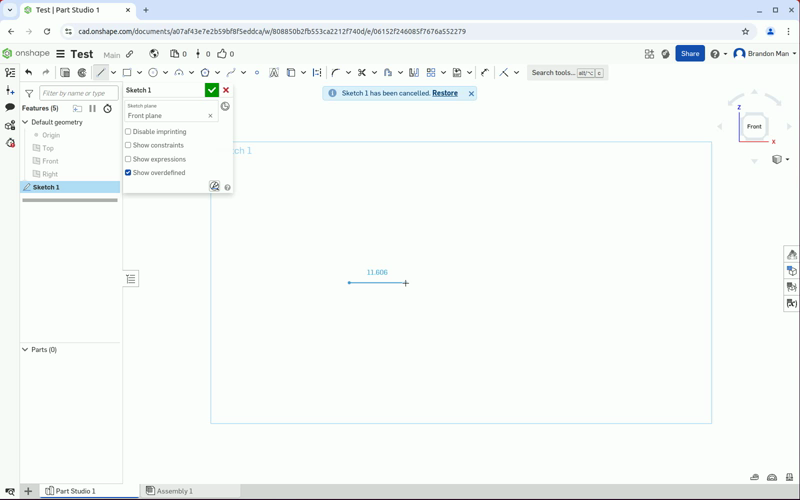
key_down(shift)
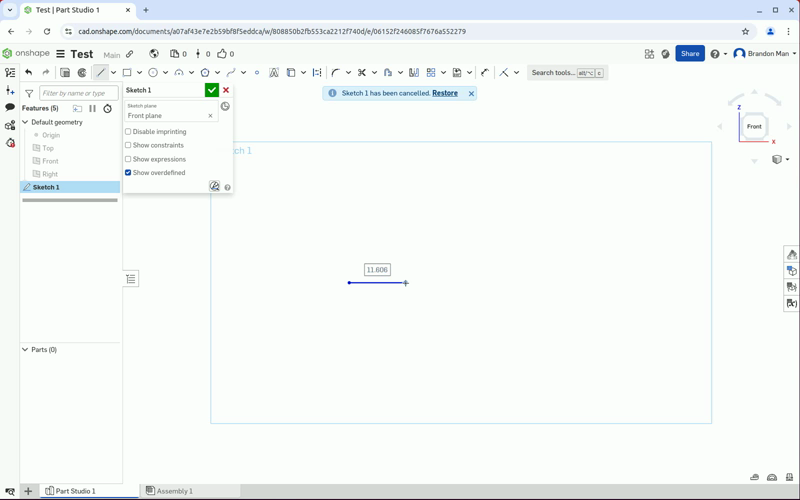
mouse_move(435, 282)
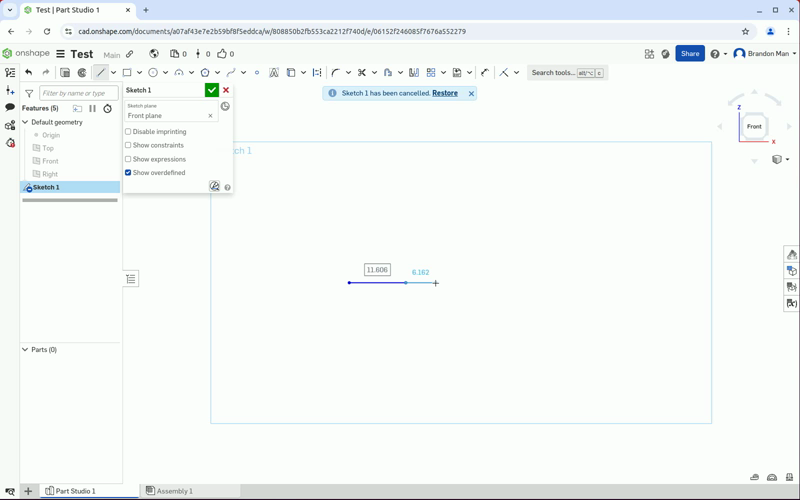
mouse_move(386, 264)
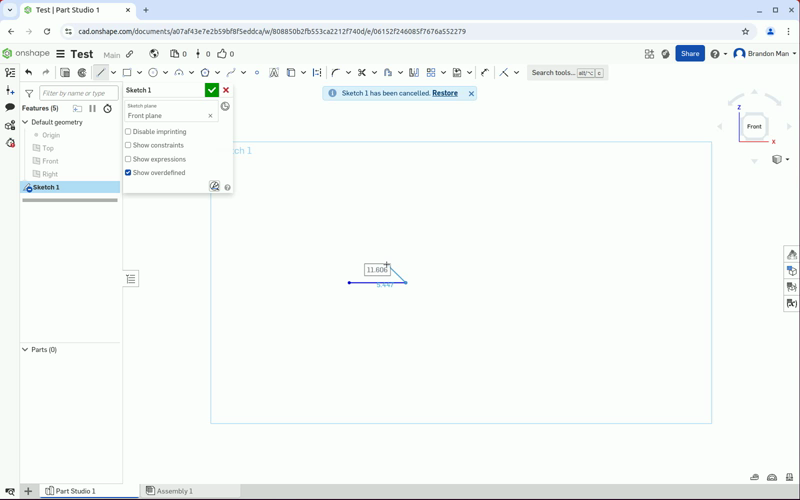
click(386, 264)
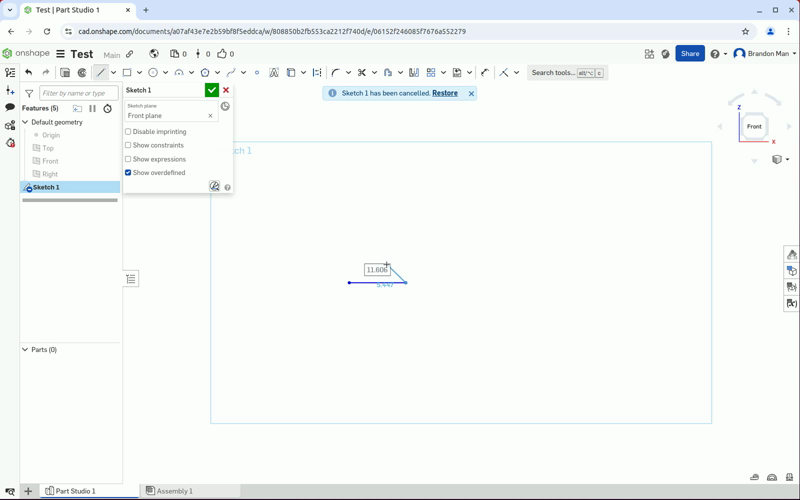
key_up(shift)
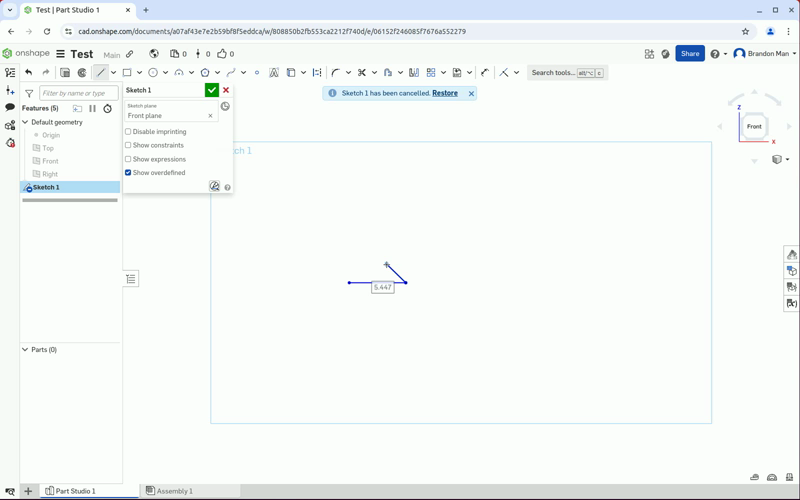
key_down(shift)
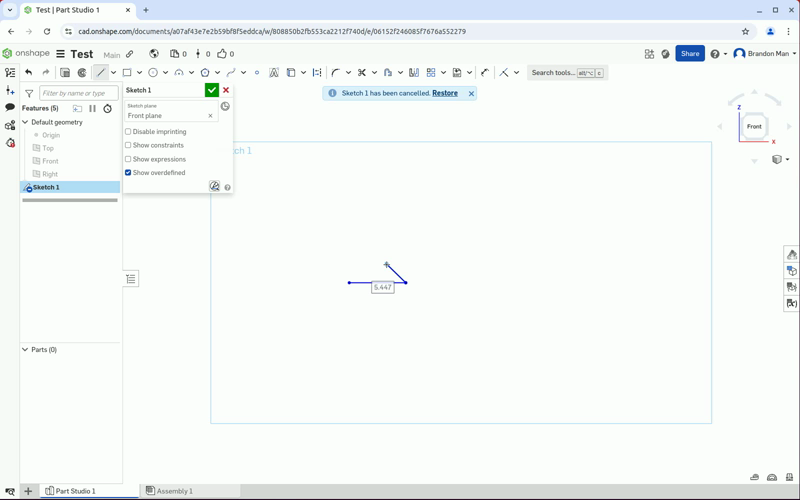
mouse_move(534, 264)
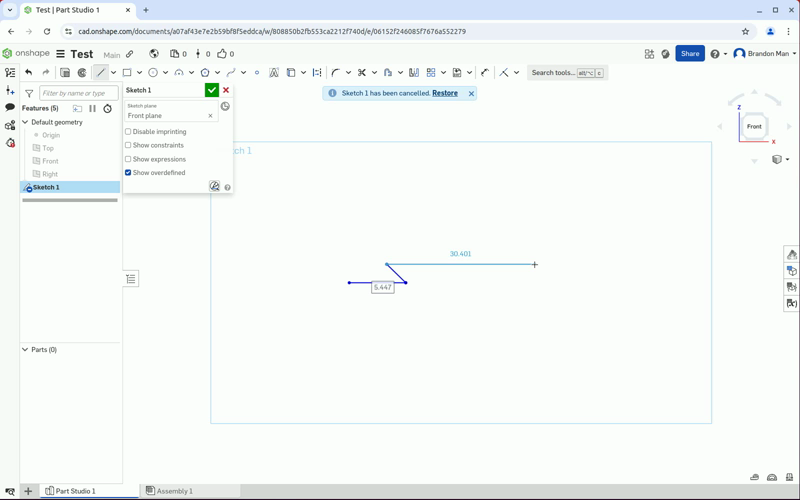
click(534, 264)
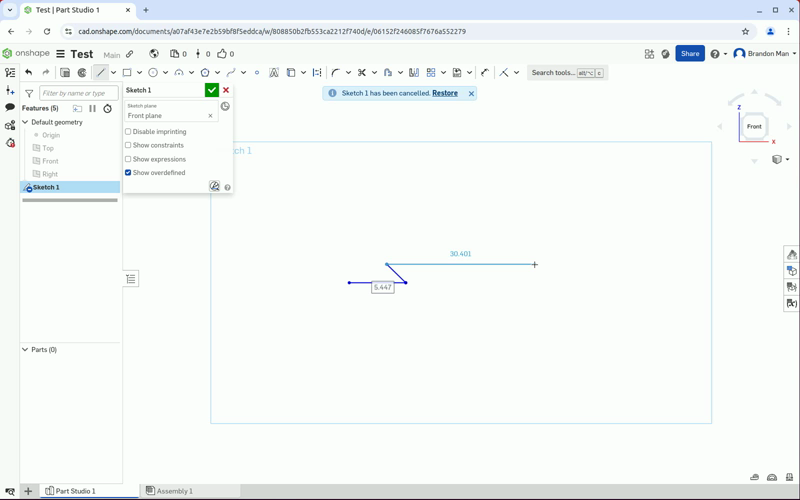
key_up(shift)
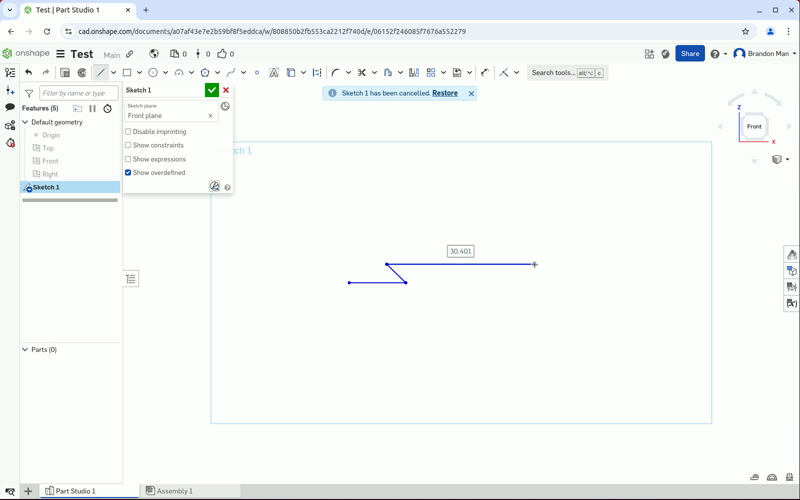
key_down(shift)
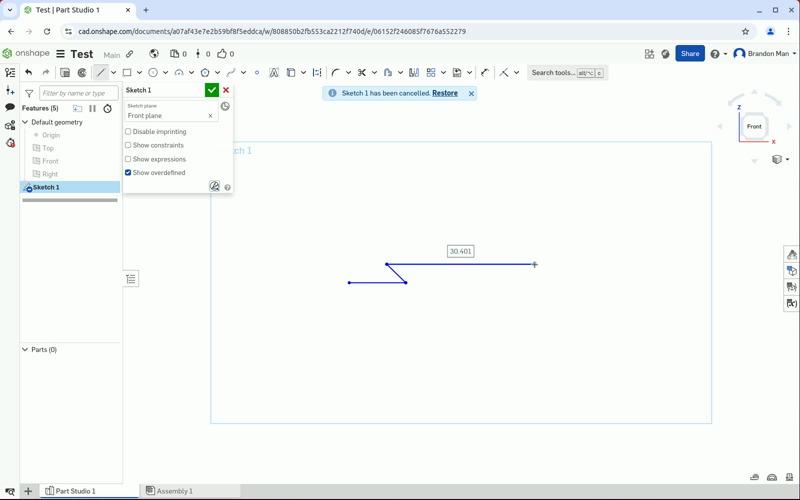
mouse_move(564, 264)
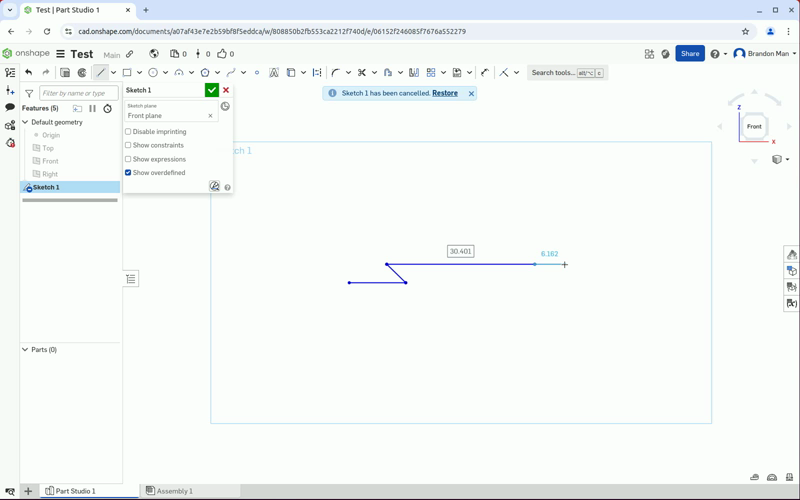
mouse_move(516, 282)
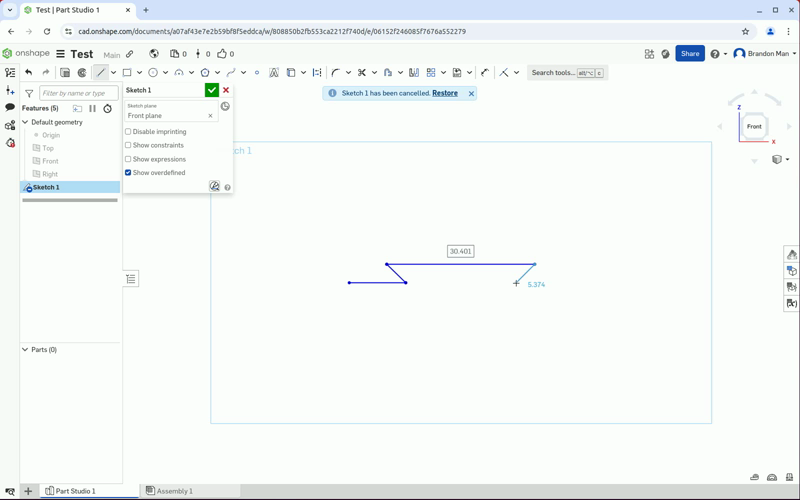
click(516, 282)
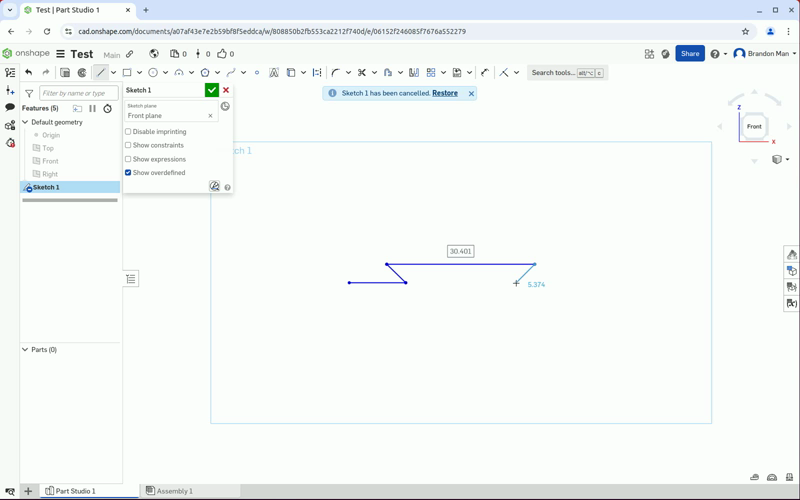
key_up(shift)
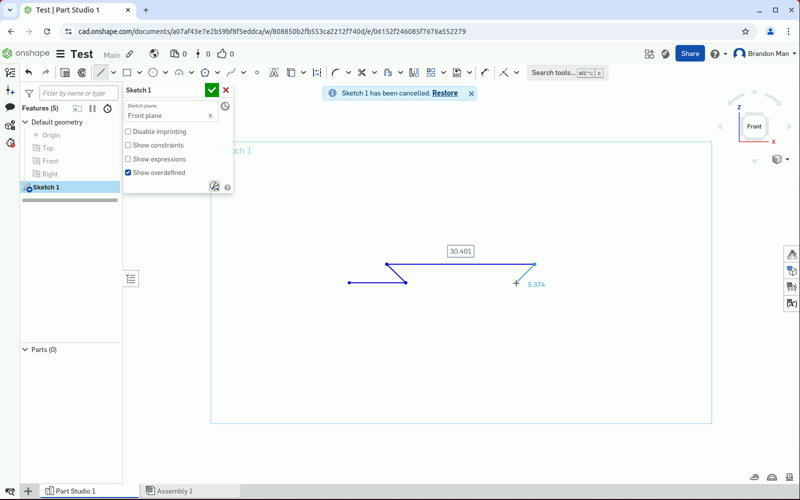
key_down(shift)
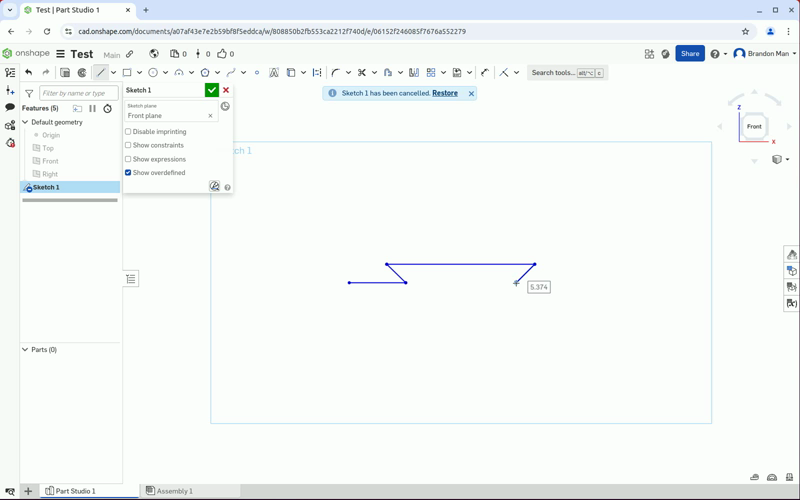
mouse_move(546, 282)
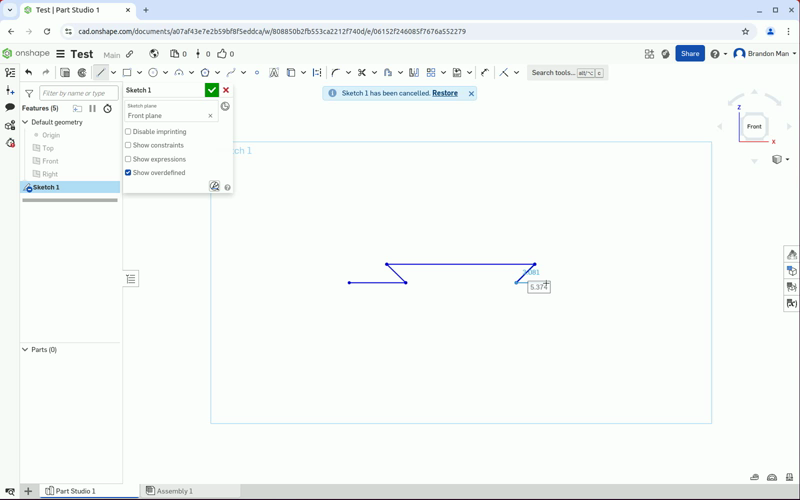
mouse_move(572, 282)
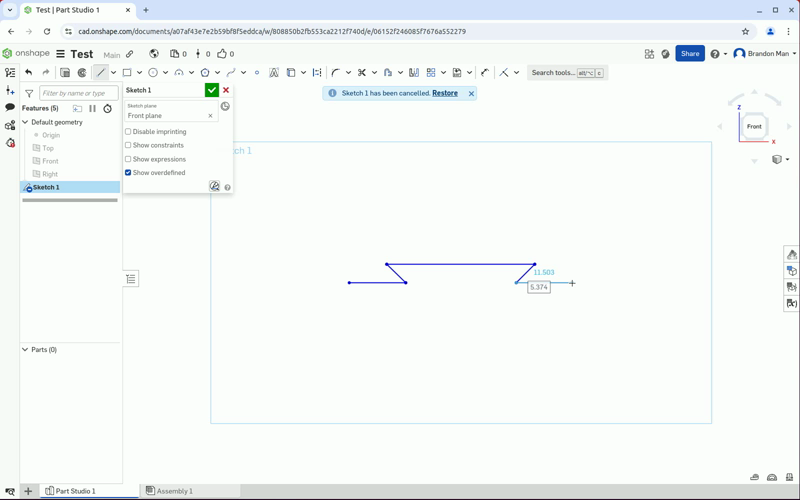
click(572, 282)
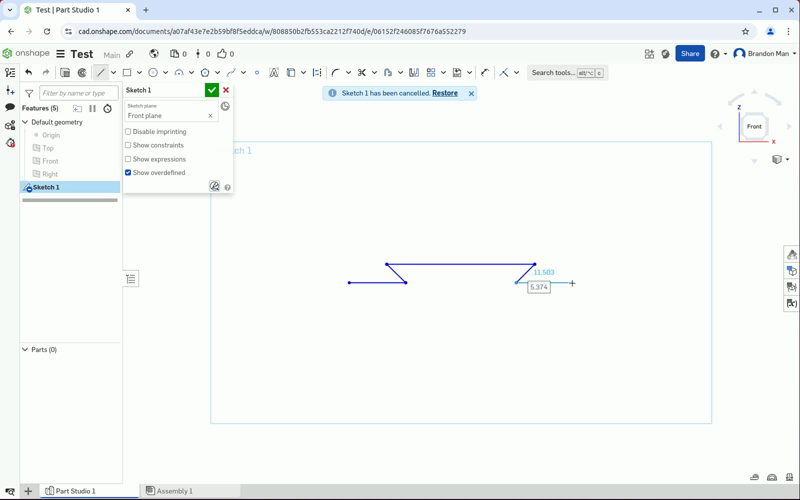
key_up(shift)
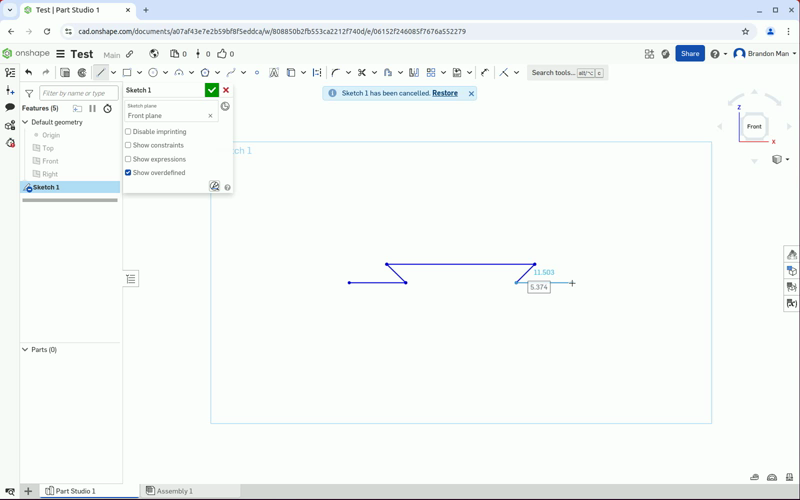
key_down(shift)
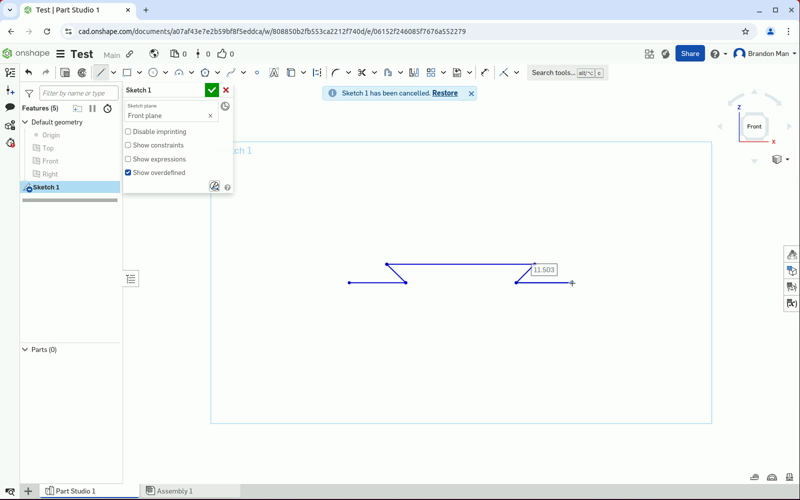
mouse_move(572, 207)
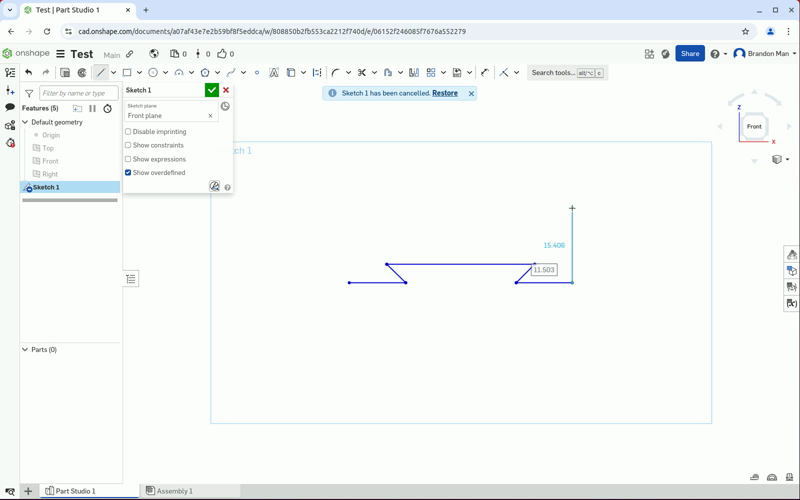
click(572, 207)
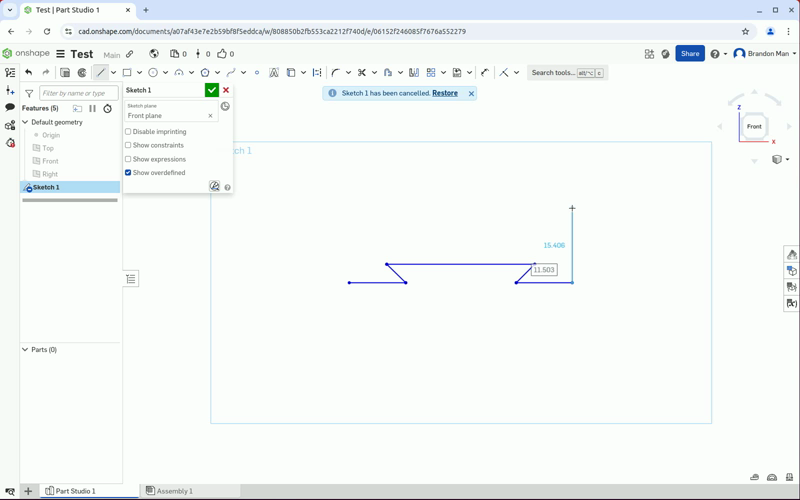
key_up(shift)
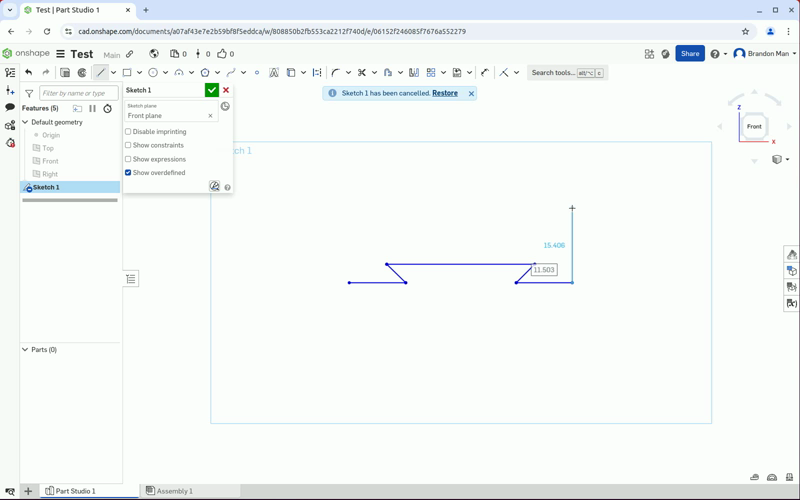
key_down(shift)
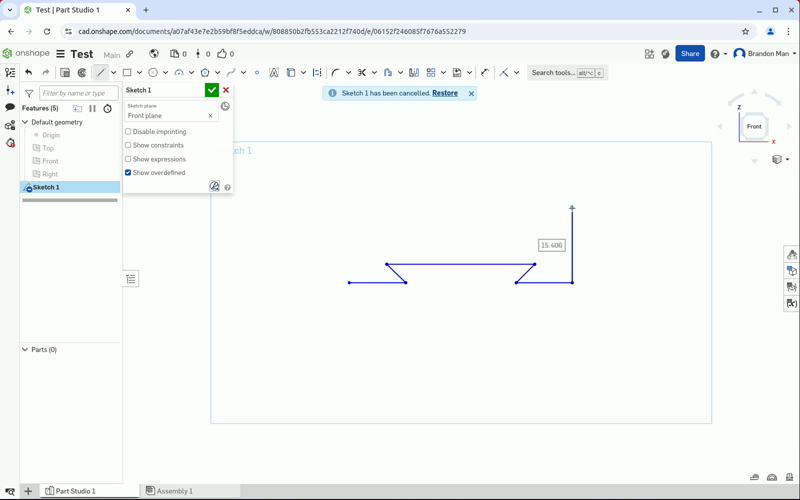
mouse_move(349, 207)
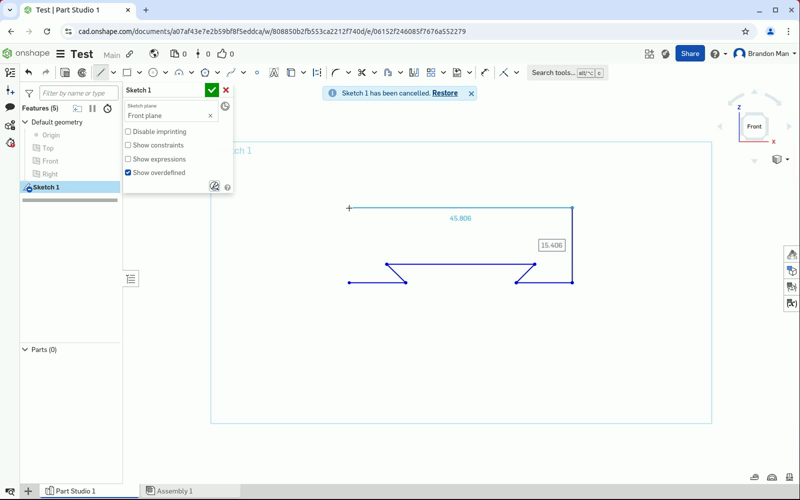
click(349, 207)
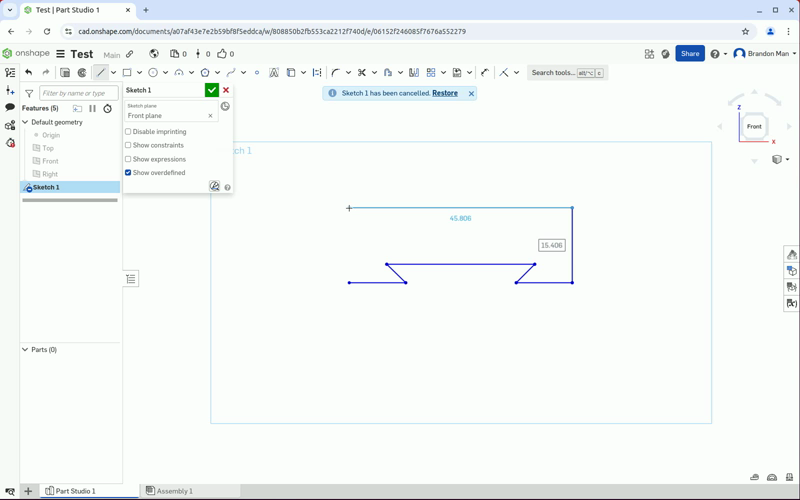
key_up(shift)
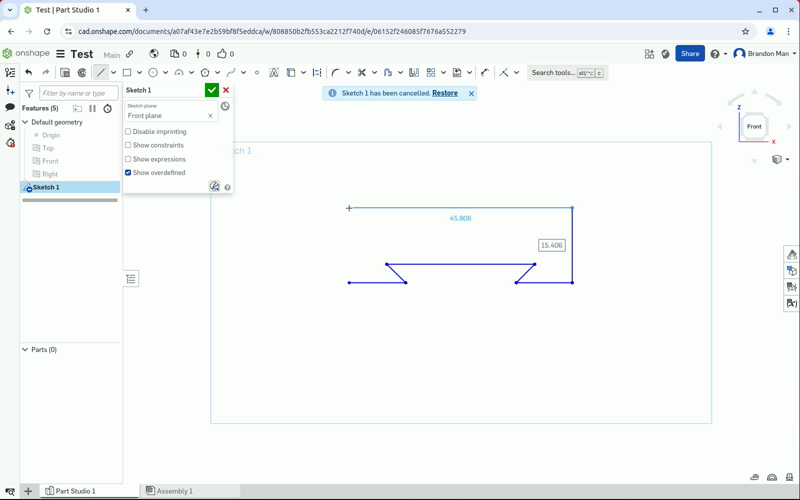
key_down(shift)
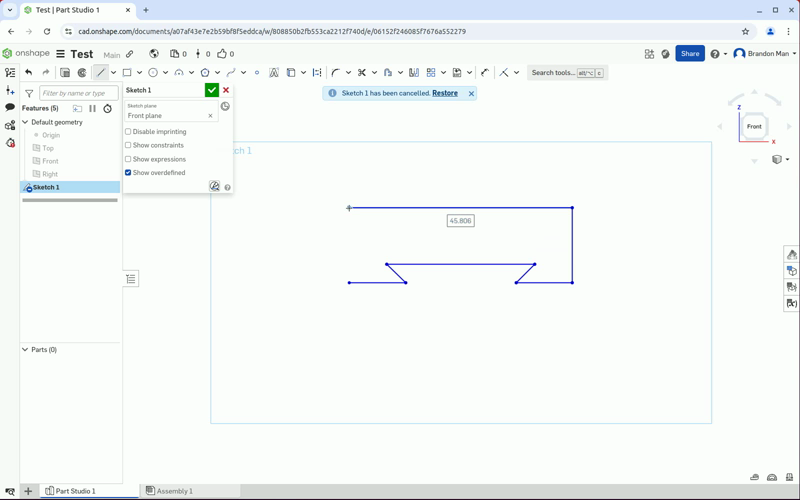
mouse_move(349, 282)
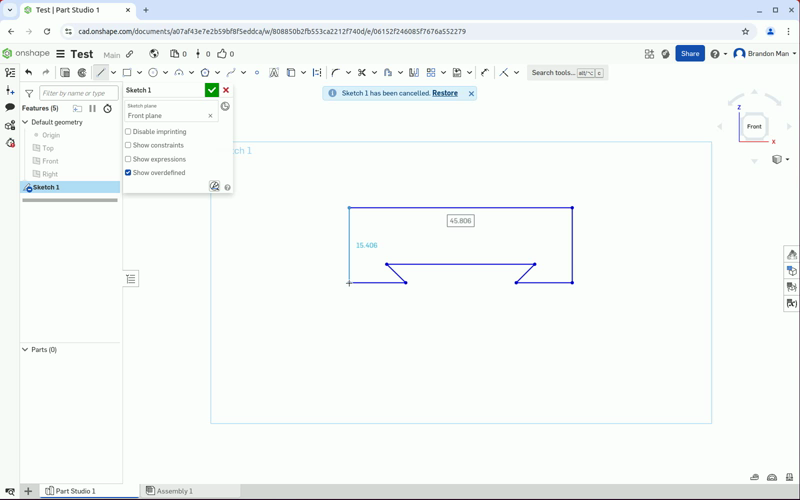
key_up(shift)
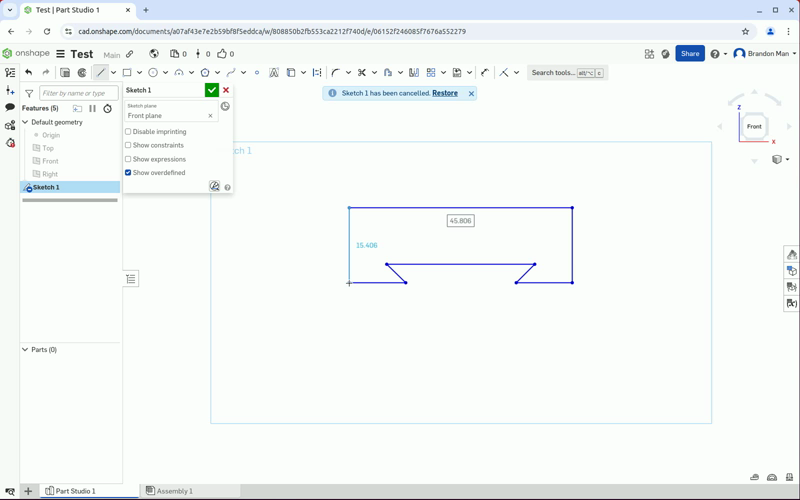
click(349, 282)
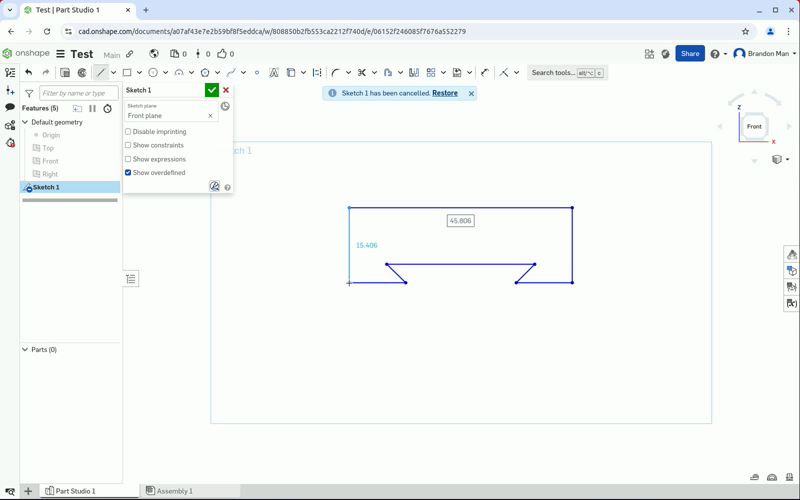
key(esc)
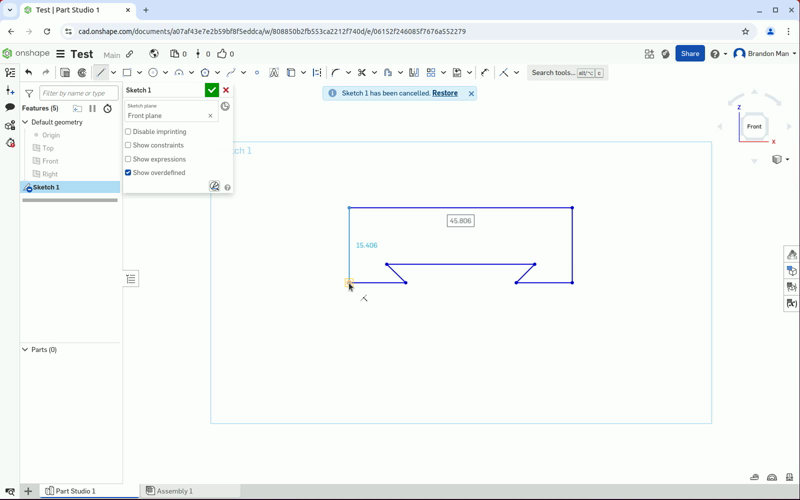
mouse_move(549, 239)
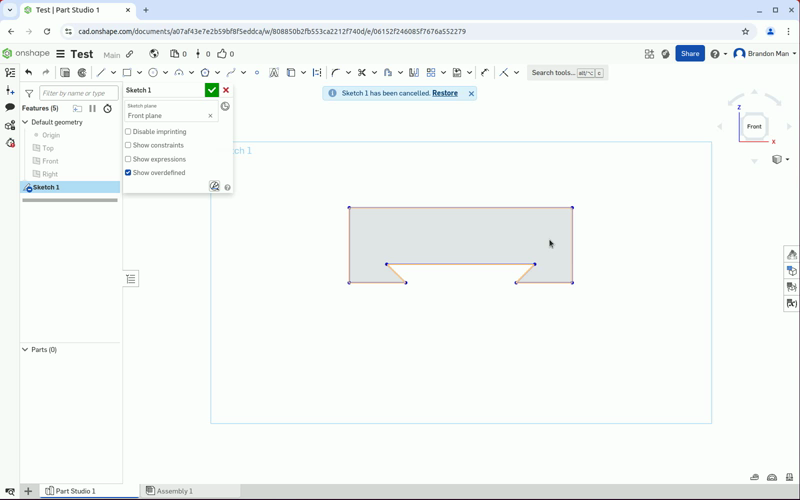
click(549, 239)
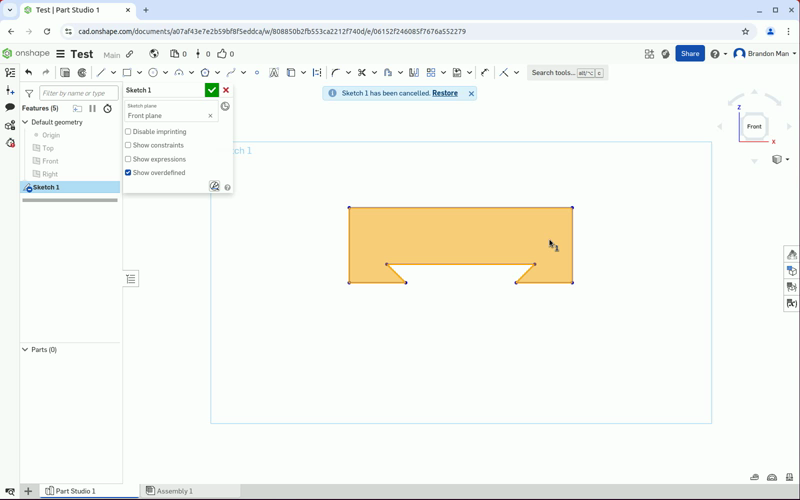
mouse_move(73, 352)
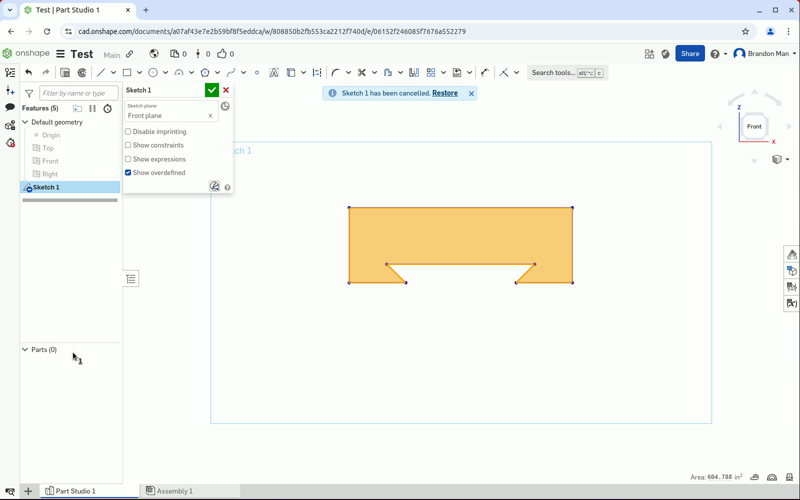
key(shift+y)
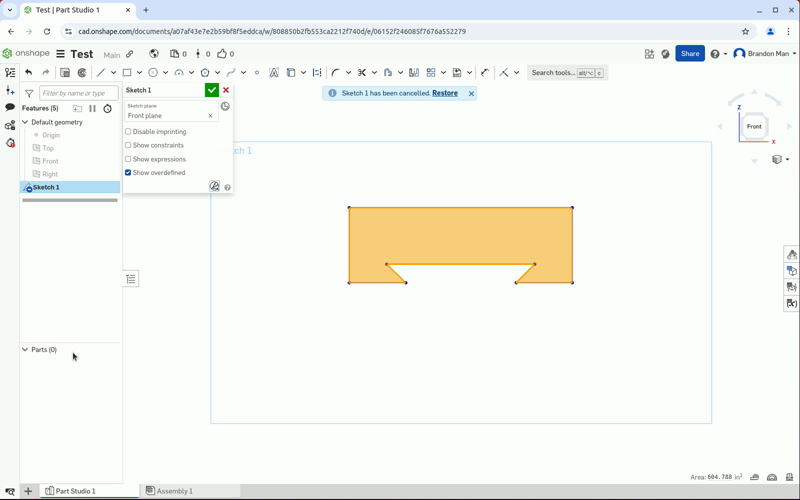
key(shift+e)
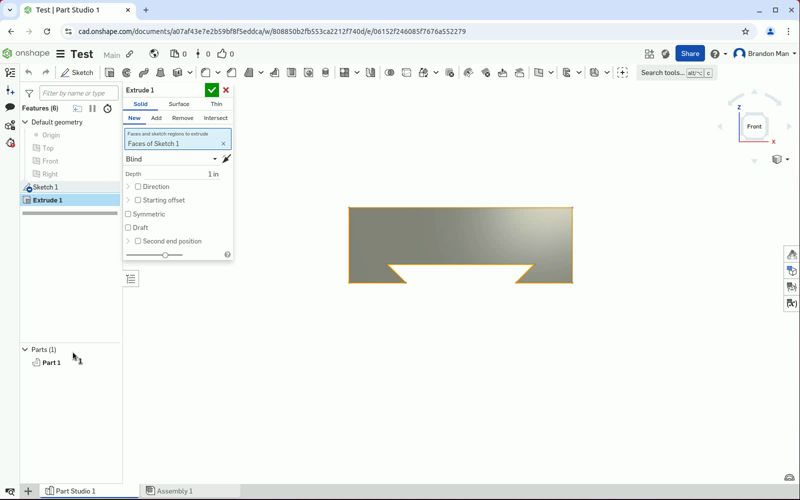
mouse_move(143, 106)
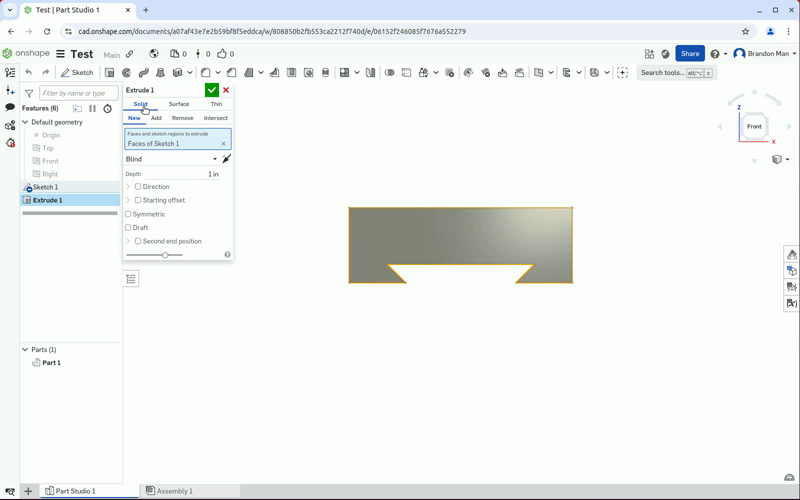
click(143, 106)
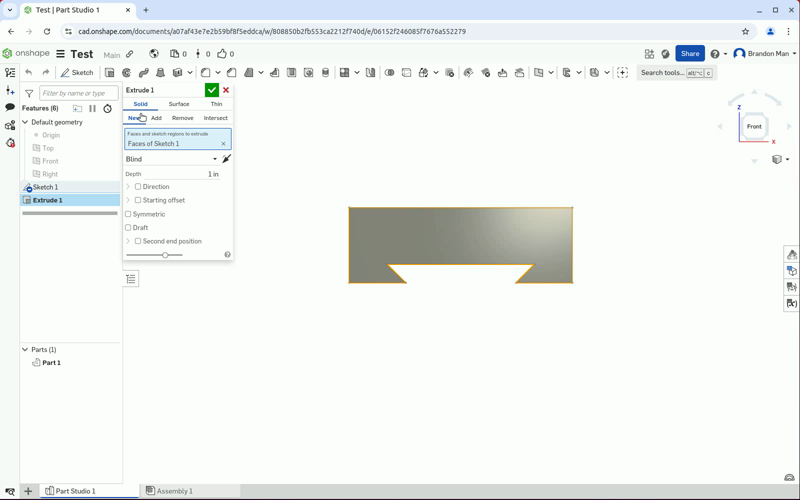
mouse_move(137, 120)
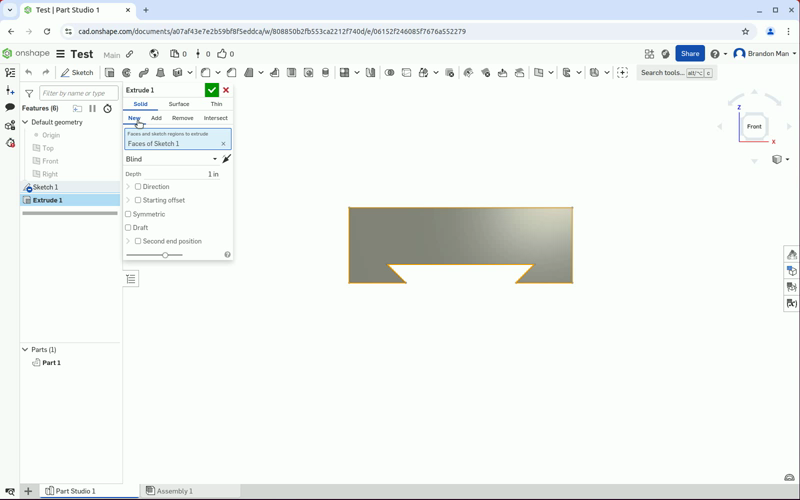
click(137, 120)
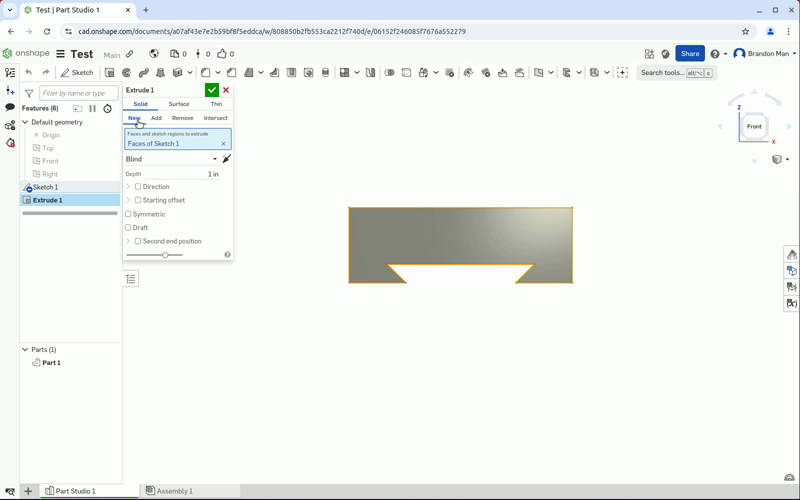
key(tab, 4)
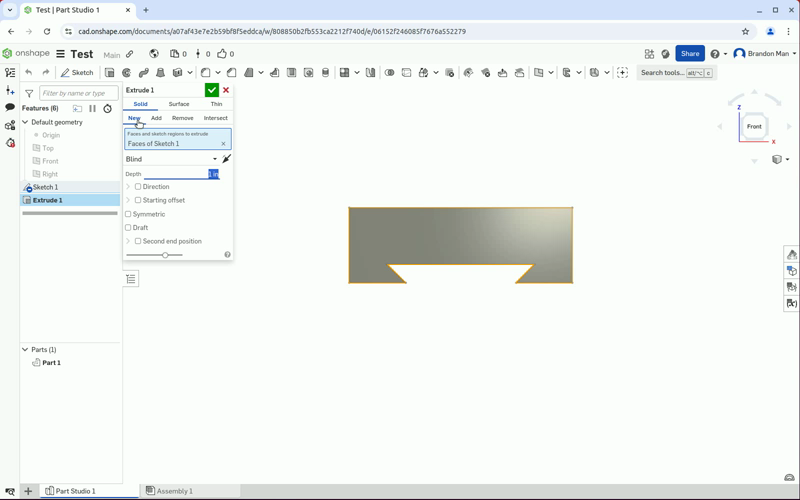
text(23.108)
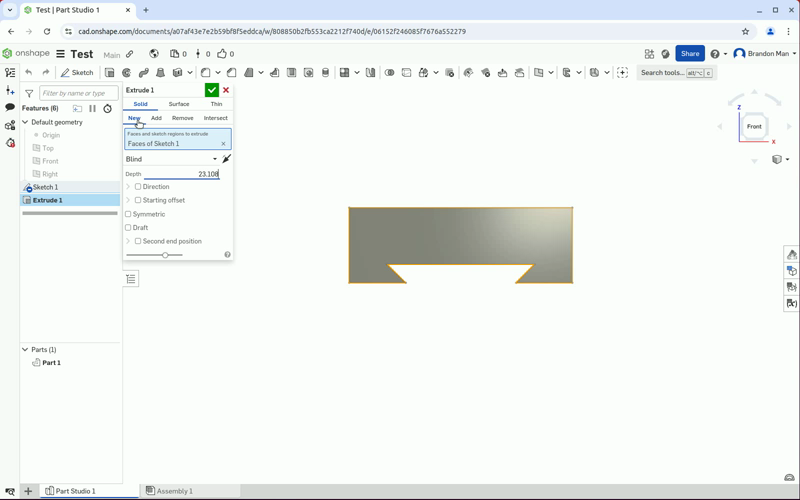
key(enter)
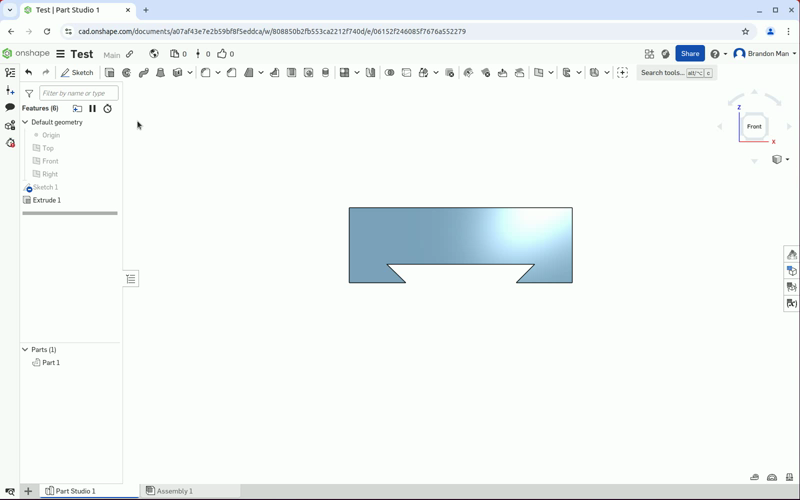
key(shift+h)
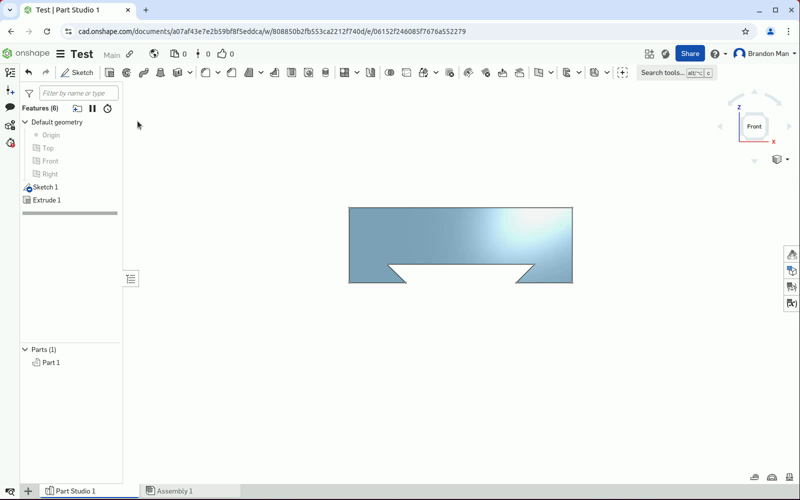
key(shift+h)
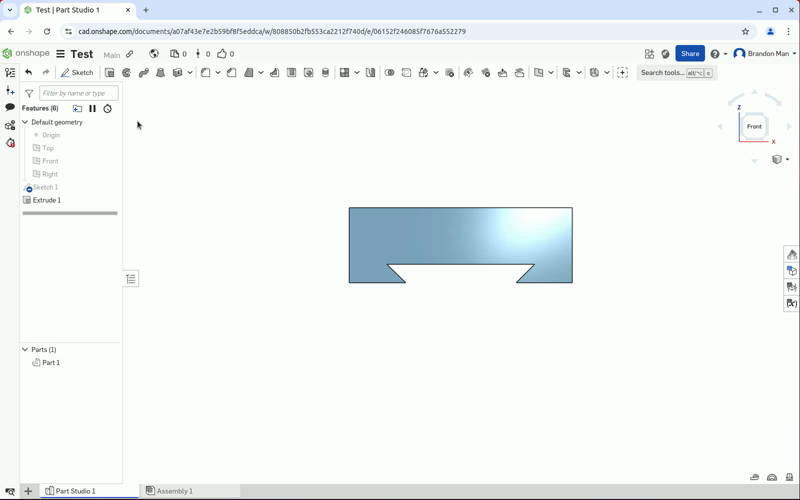
mouse_move(73, 189)
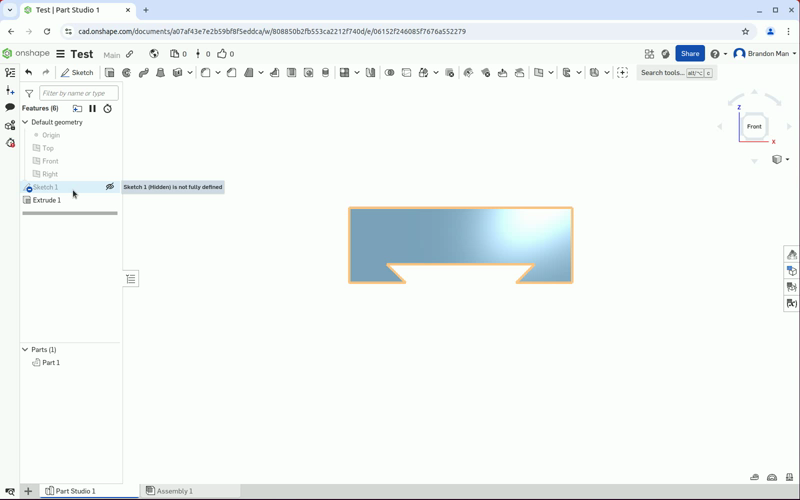
click(73, 189)
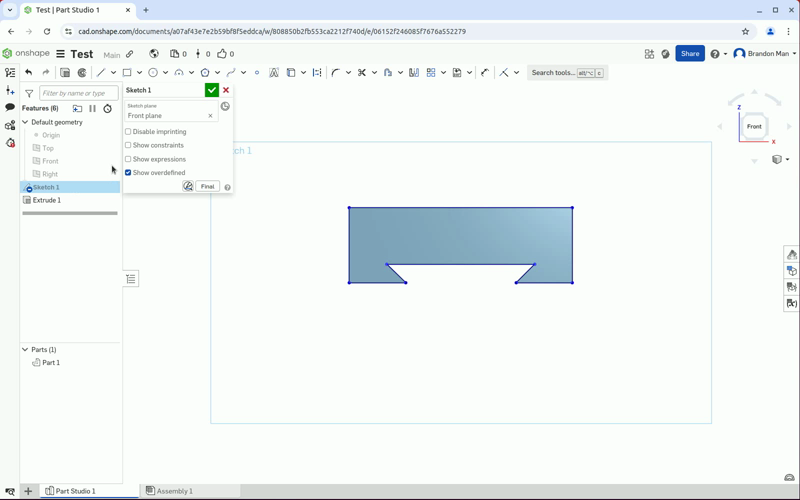
mouse_move(229, 92)
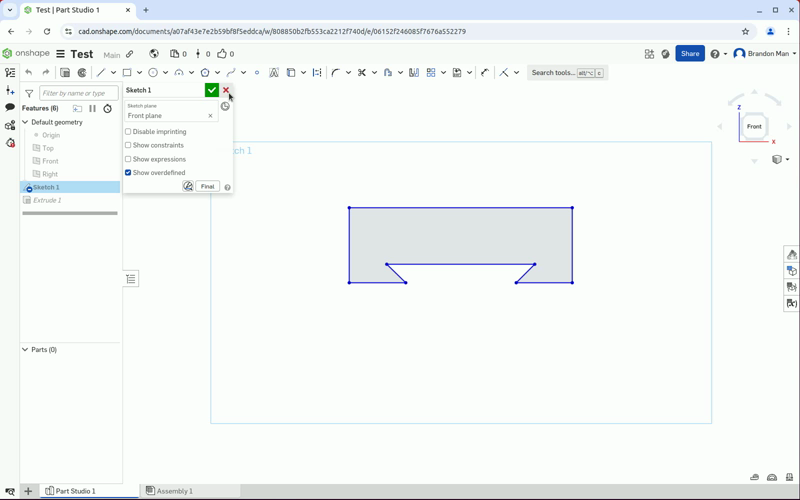
click(229, 92)
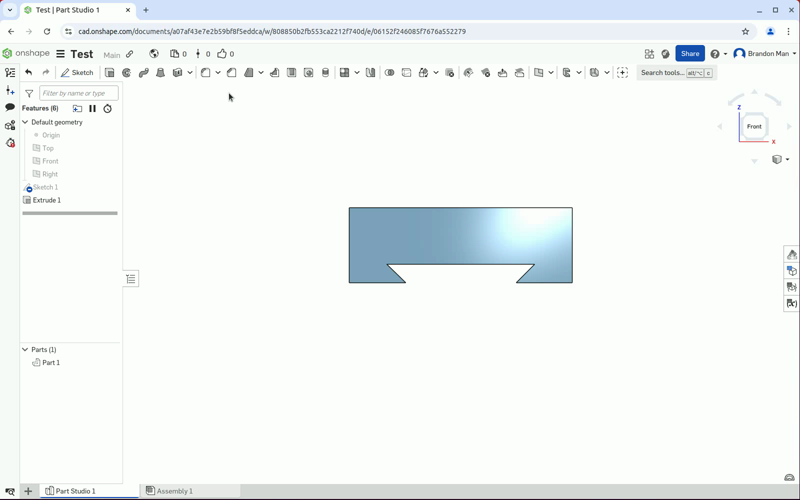
mouse_move(73, 352)
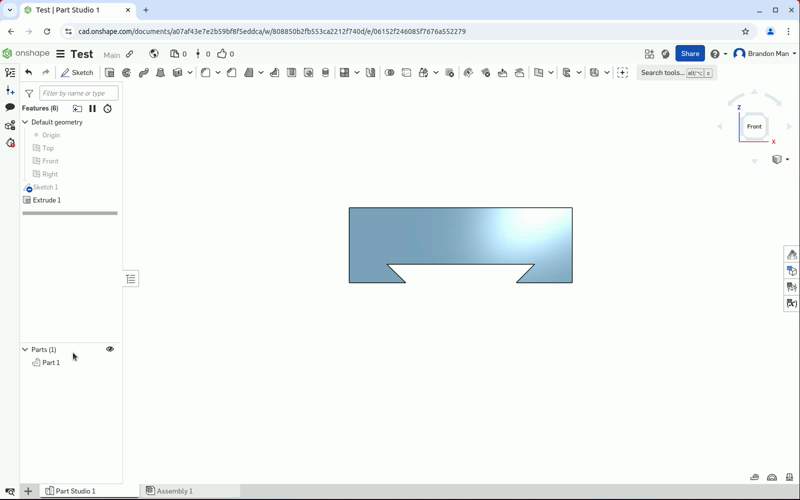
key(y)
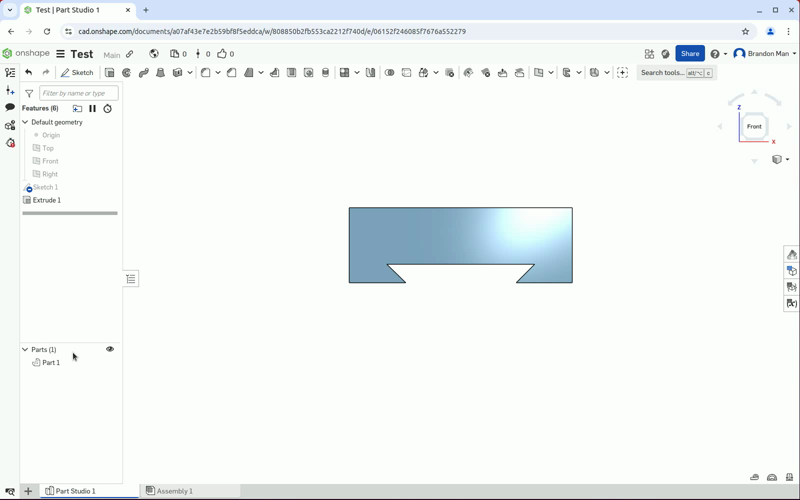
key(shift+p)
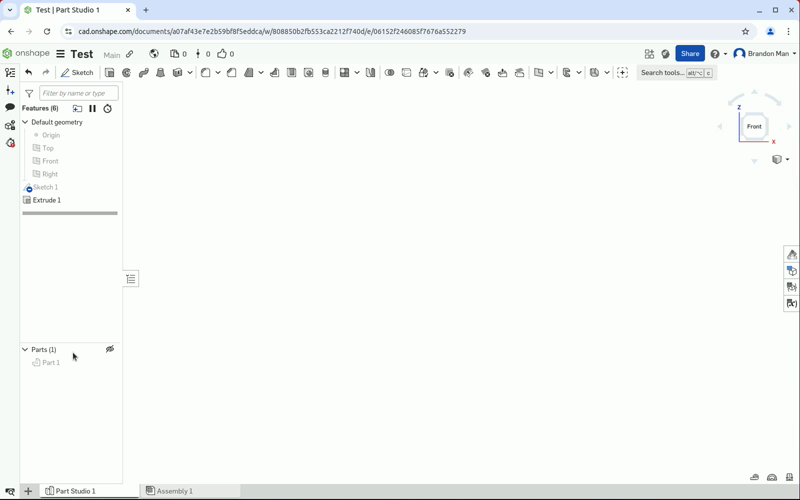
key(space)
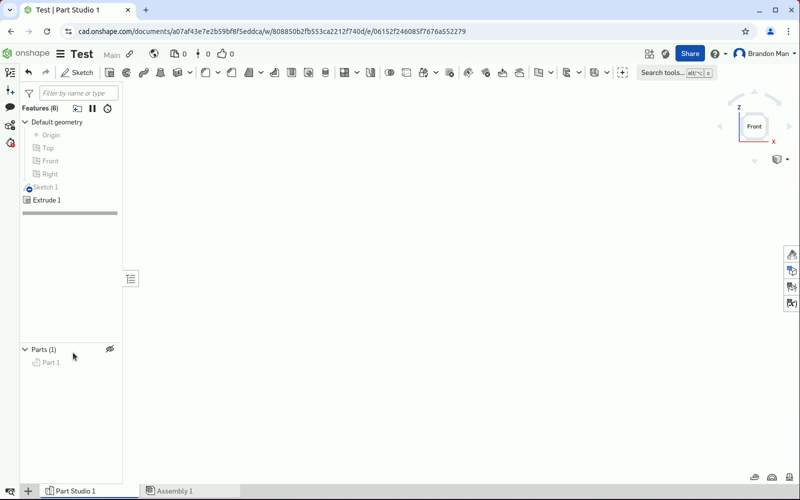
key_down(shift)
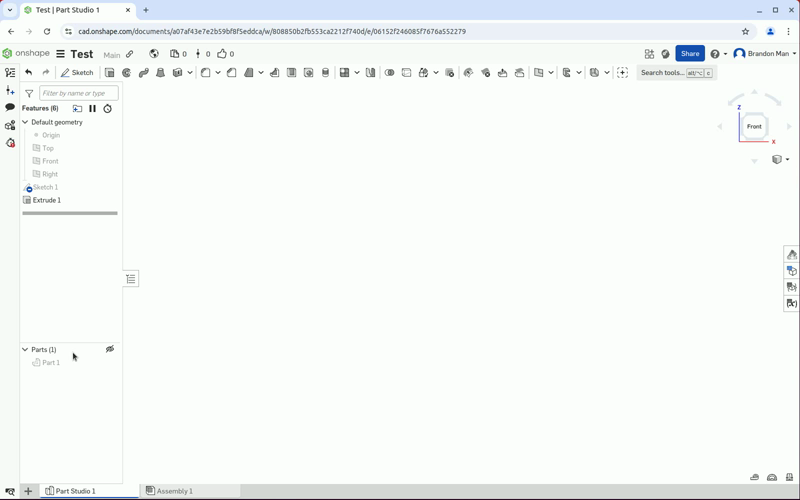
key(left)
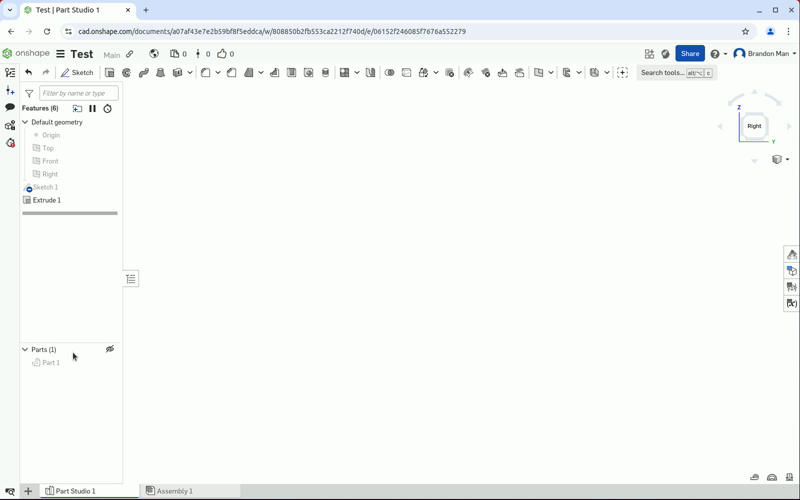
key_up(shift)
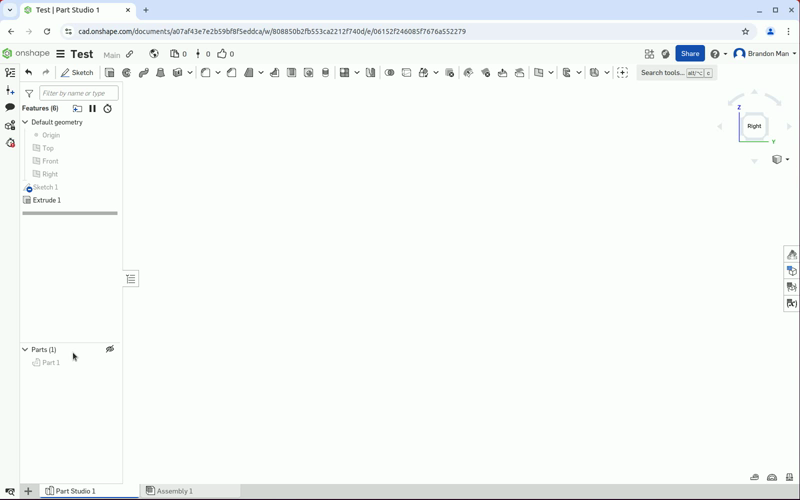
mouse_move(73, 352)
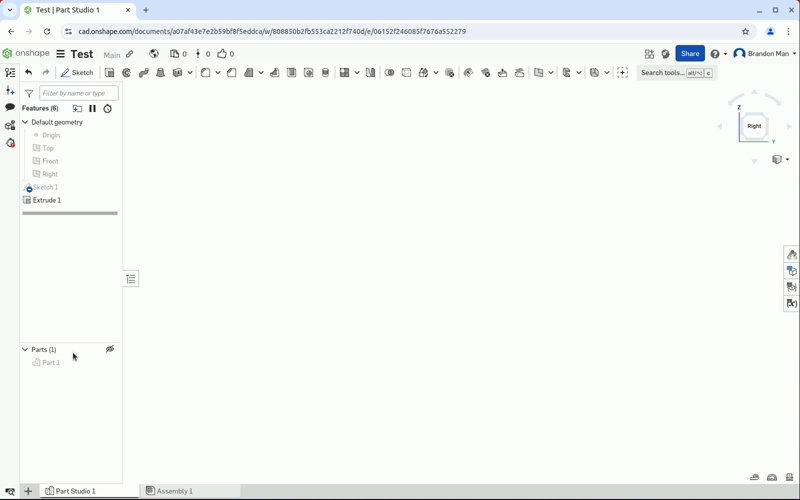
key(shift+y)
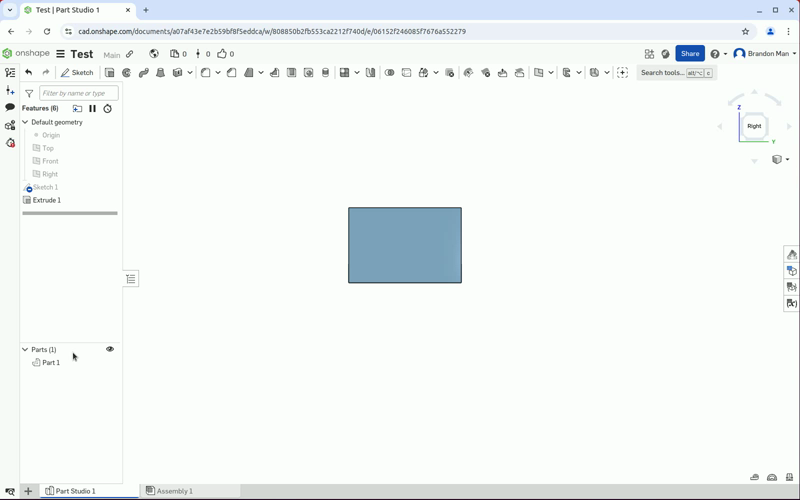
mouse_move(541, 75)
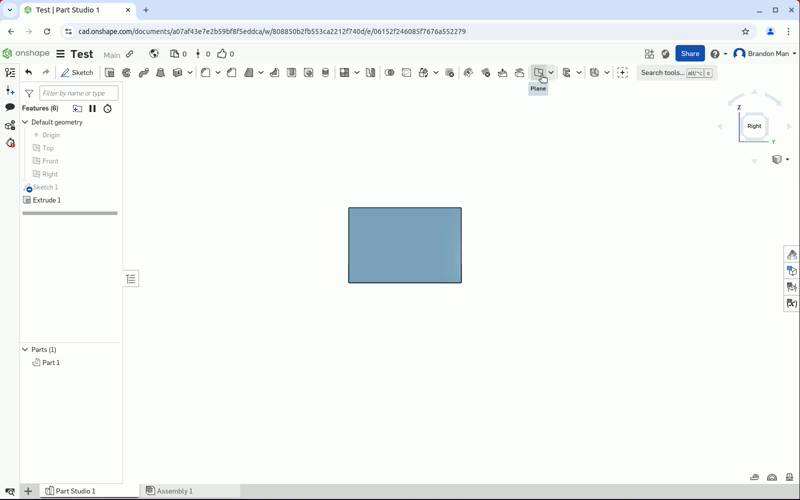
click(541, 75)
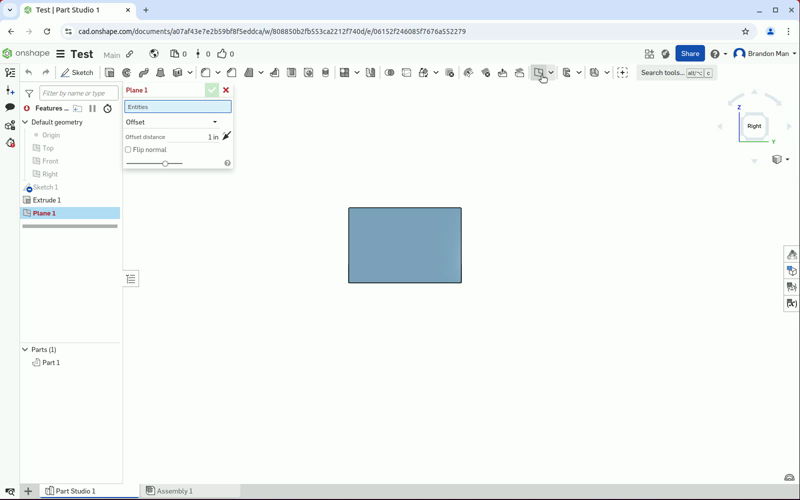
mouse_move(73, 176)
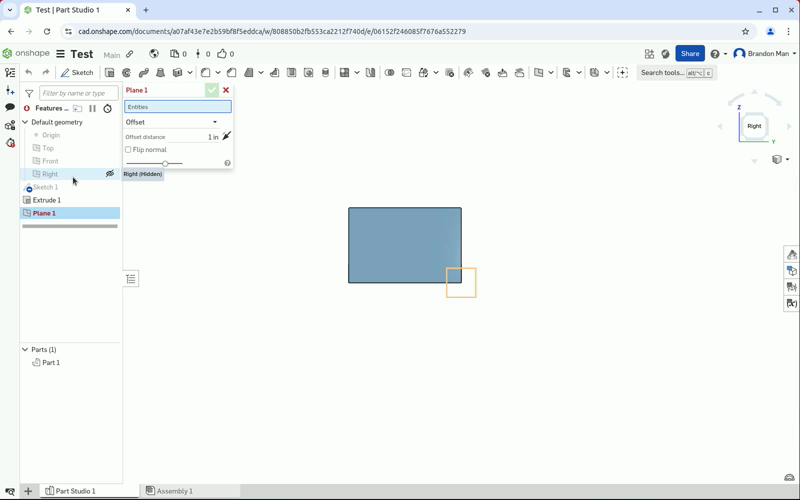
click(73, 176)
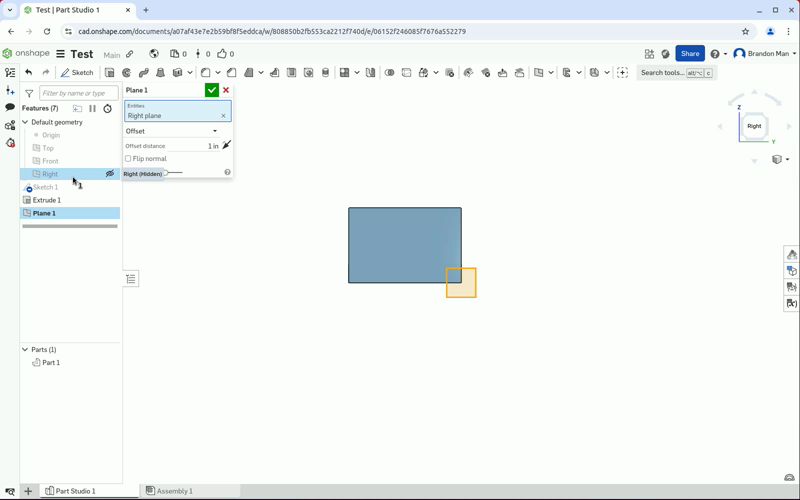
key(tab, 2)
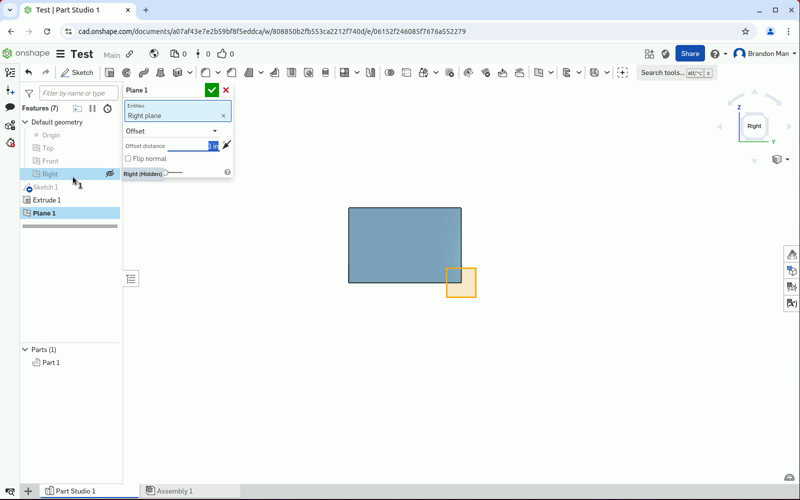
text(23.108)
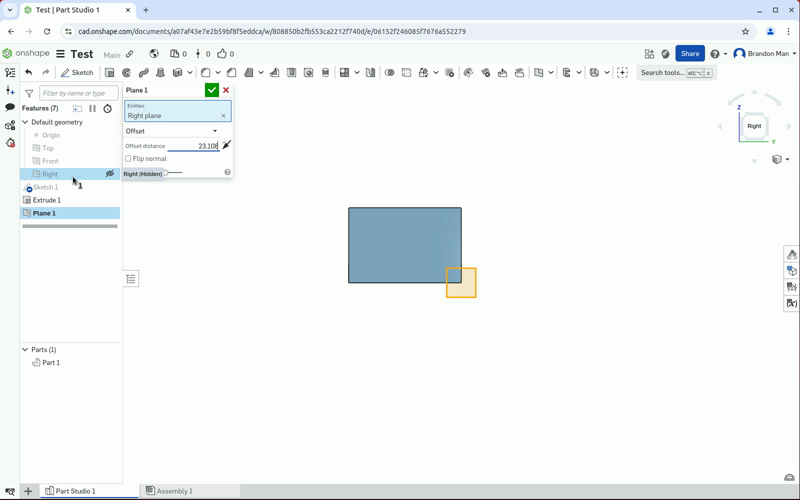
key(enter, 2)
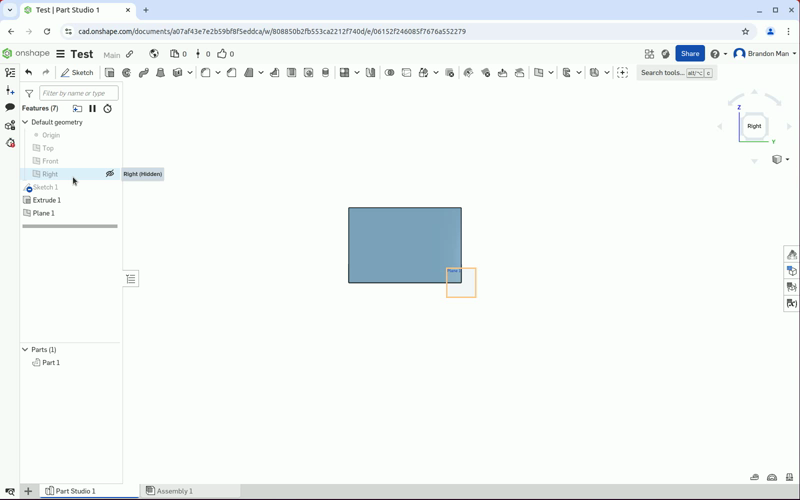
key(shift+s)
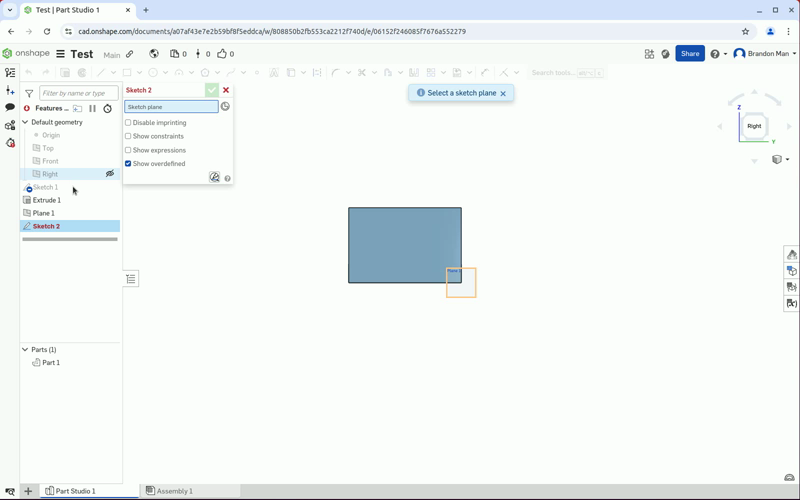
mouse_move(73, 215)
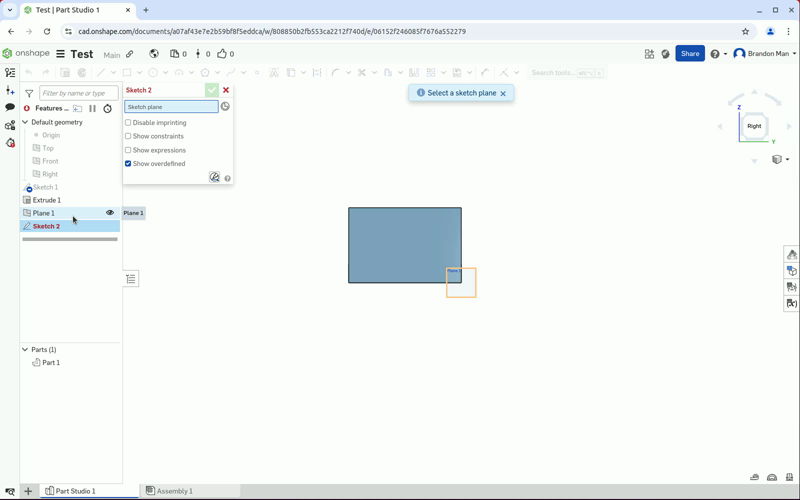
click(73, 215)
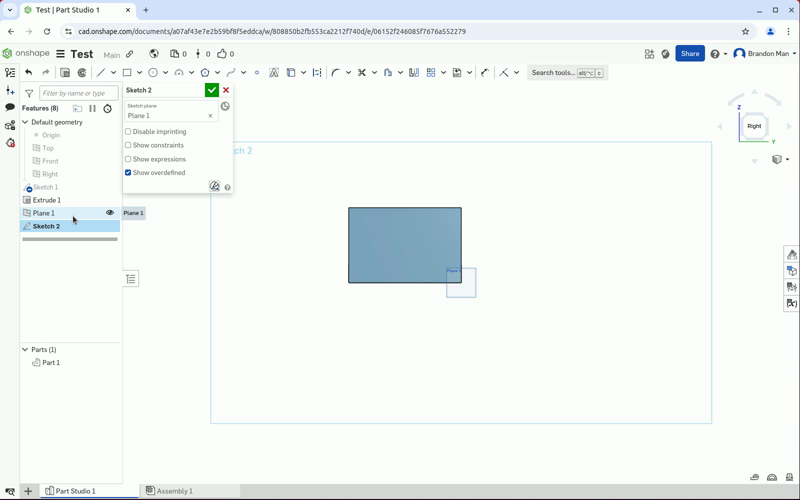
mouse_move(73, 352)
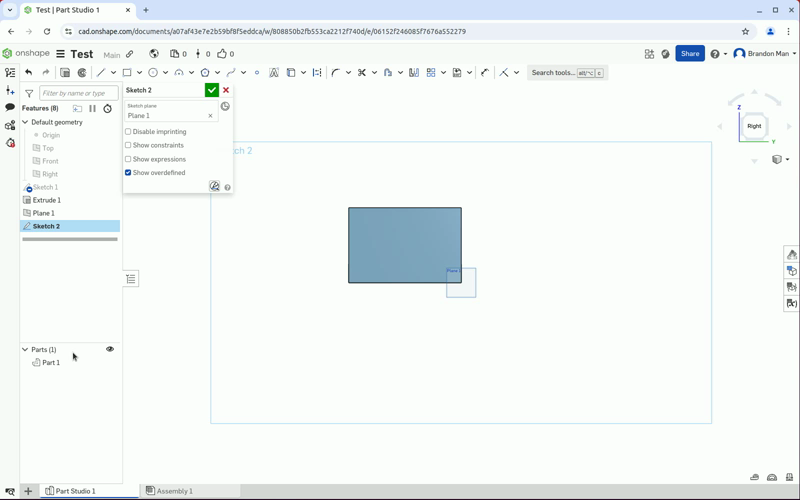
key(y)
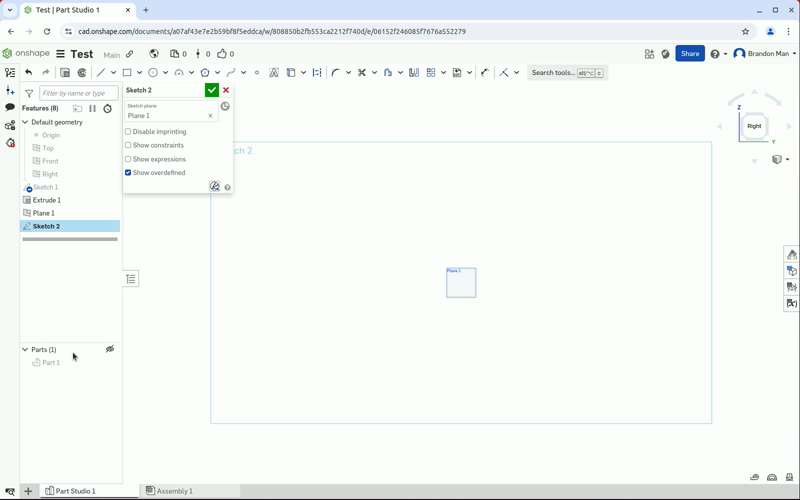
key(l)
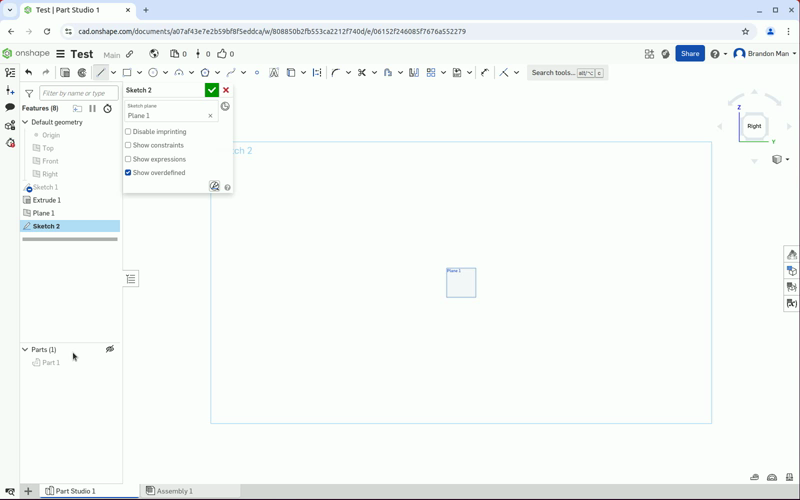
key_down(shift)
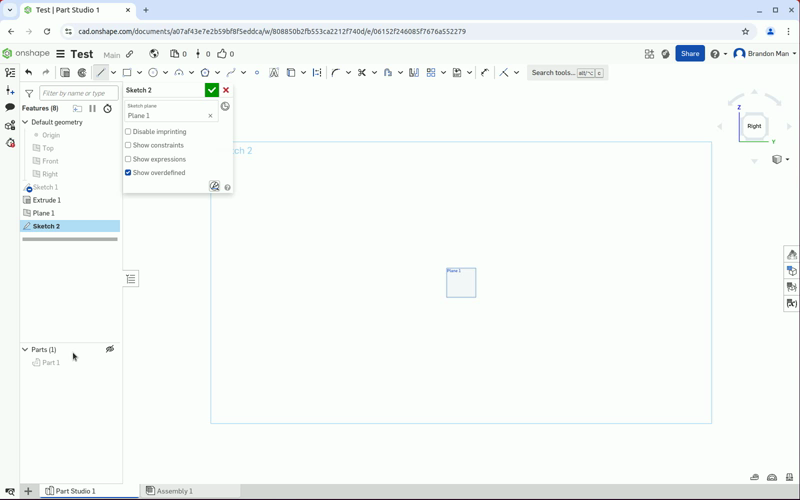
mouse_move(366, 245)
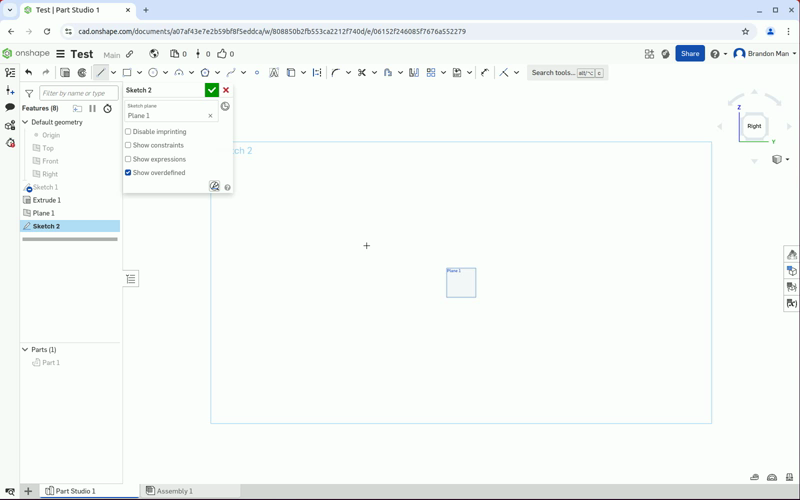
click(366, 245)
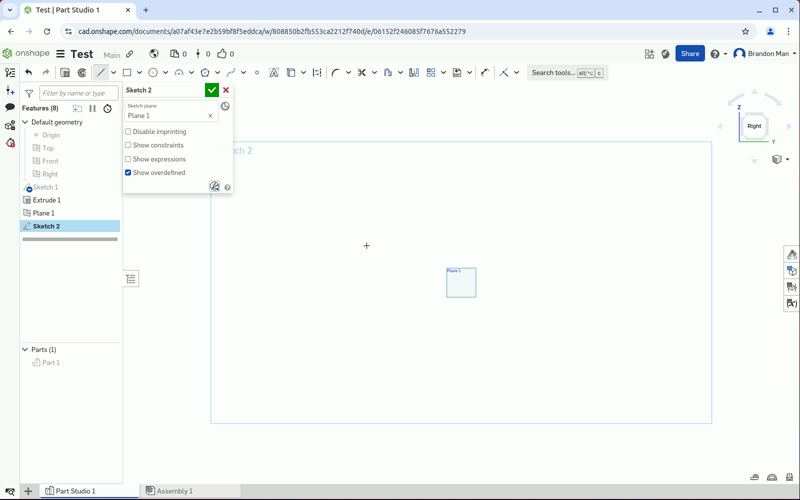
key_up(shift)
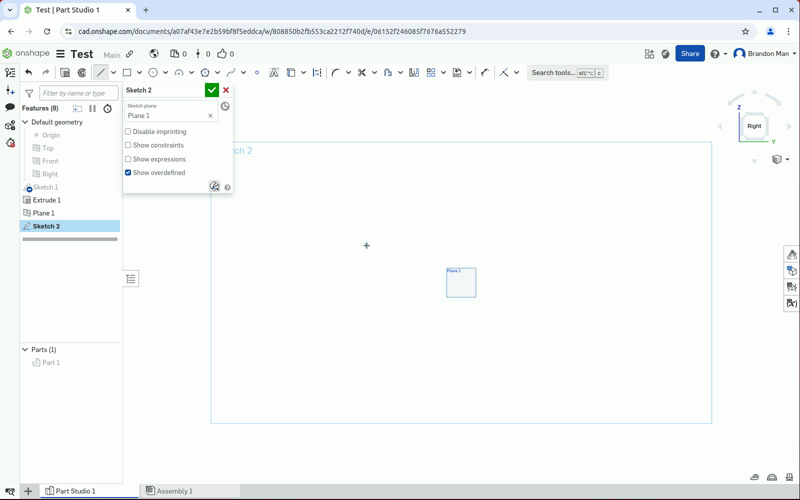
key_down(shift)
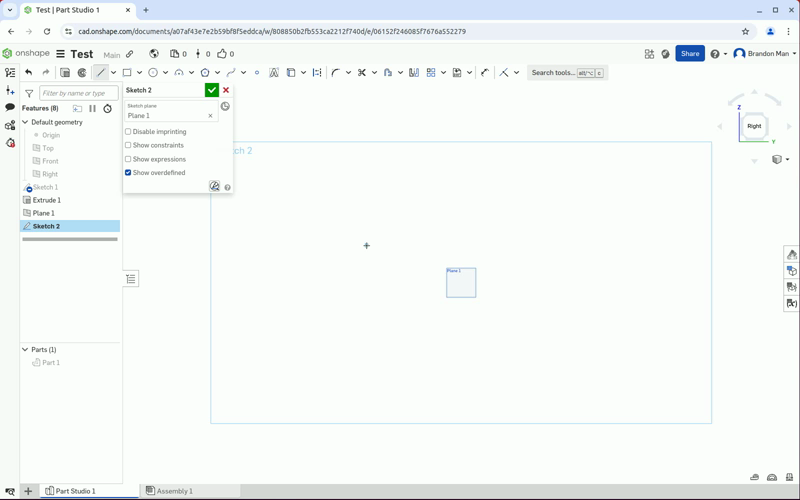
mouse_move(442, 245)
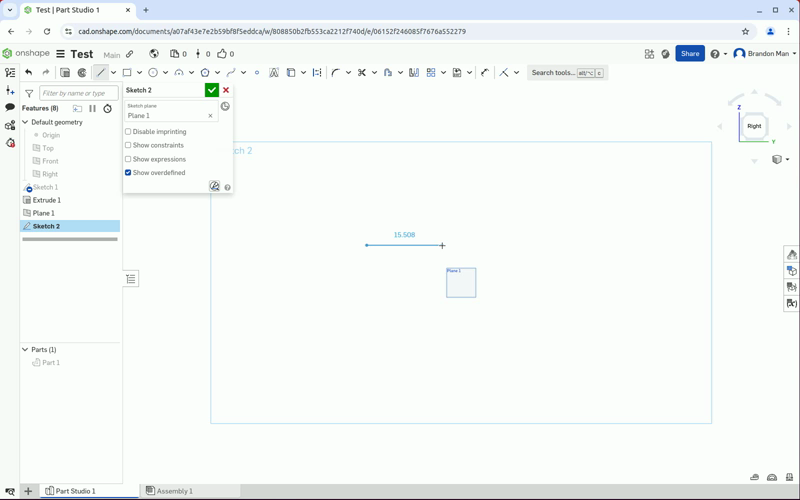
click(442, 245)
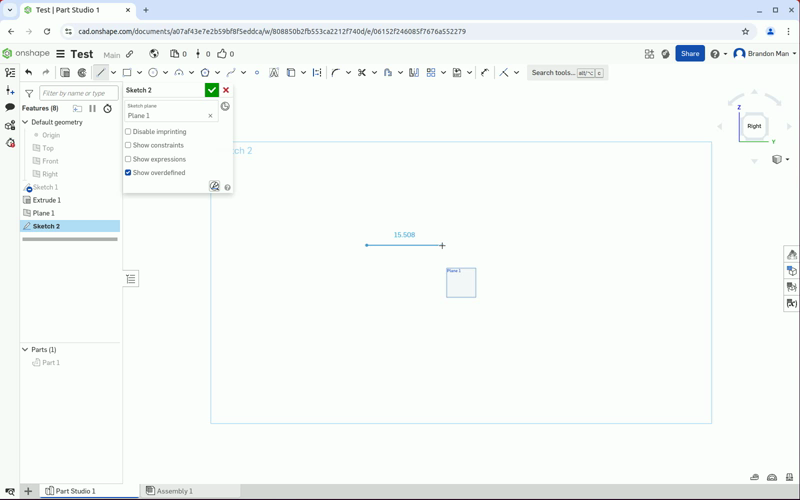
key_up(shift)
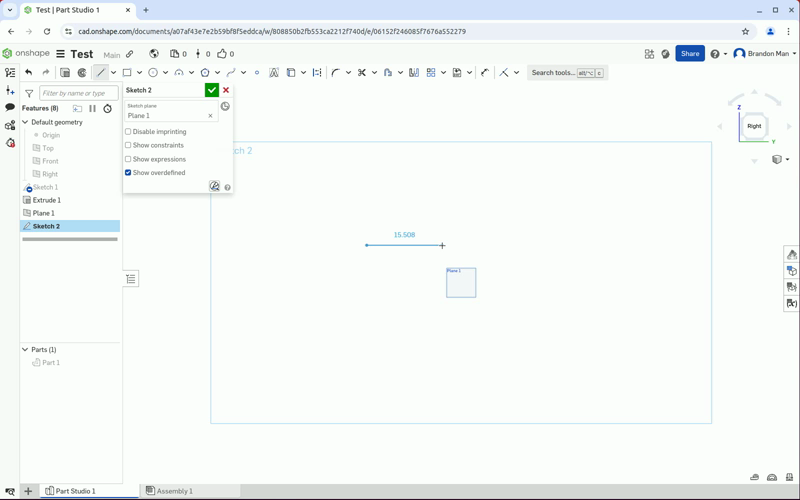
key_down(shift)
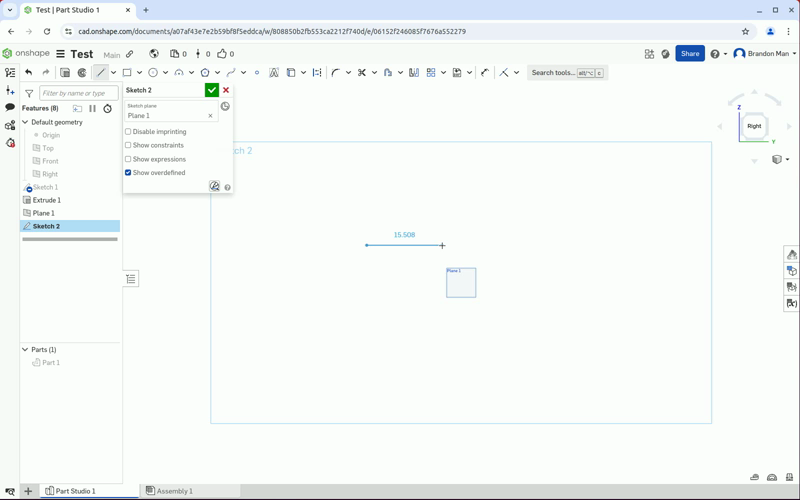
mouse_move(472, 245)
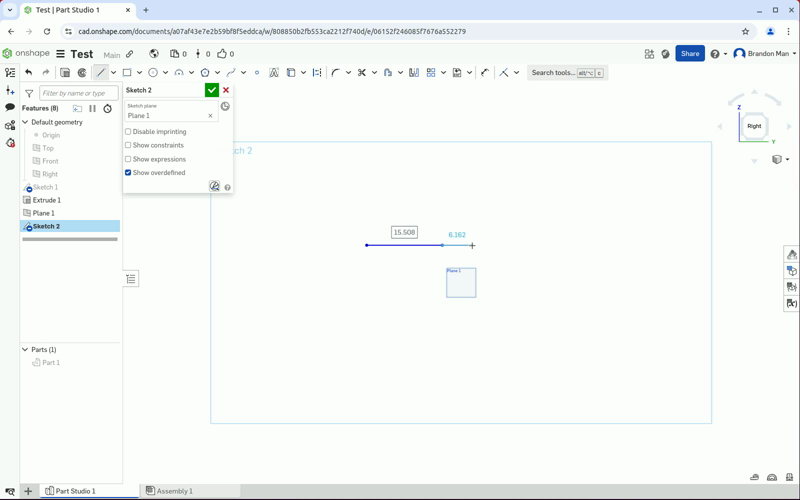
mouse_move(442, 226)
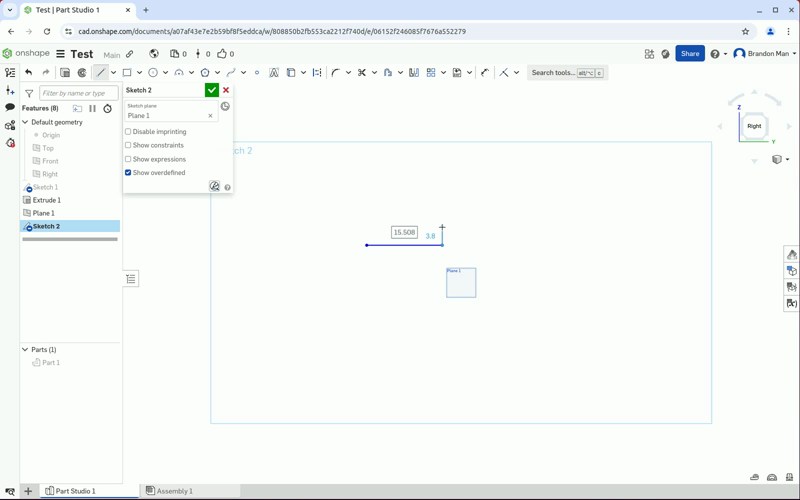
click(442, 226)
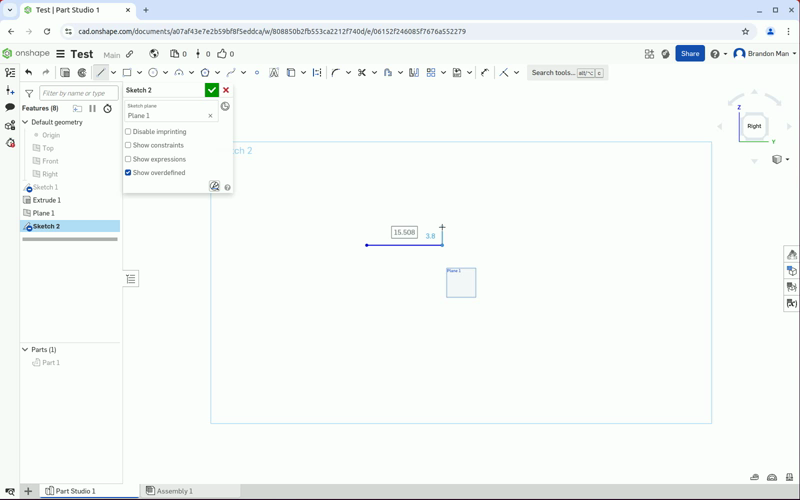
key_up(shift)
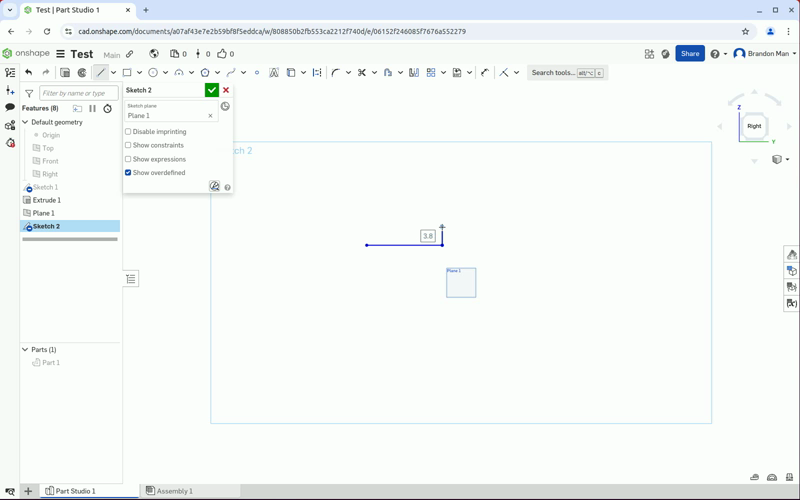
key_down(shift)
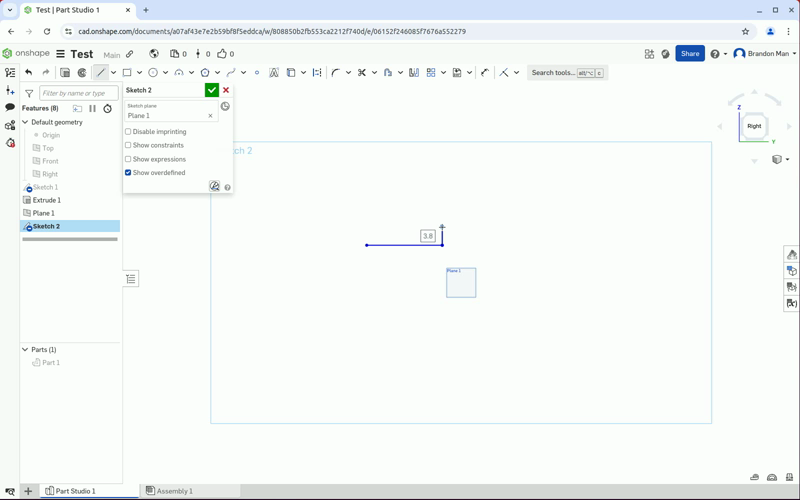
mouse_move(472, 226)
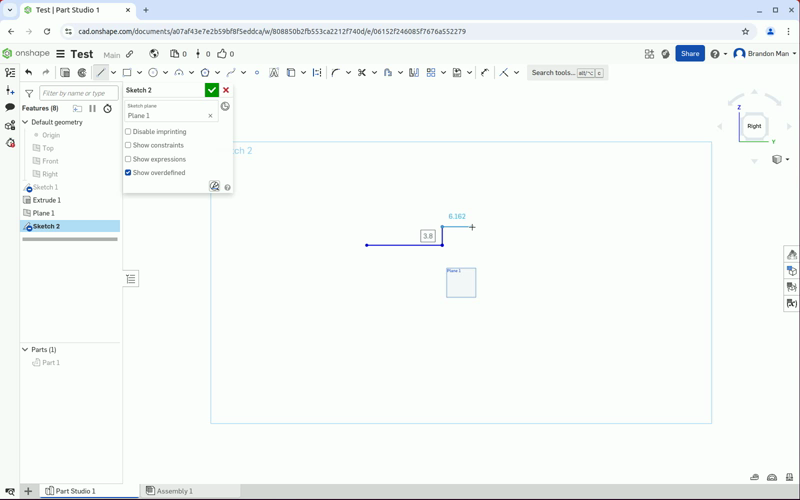
mouse_move(423, 226)
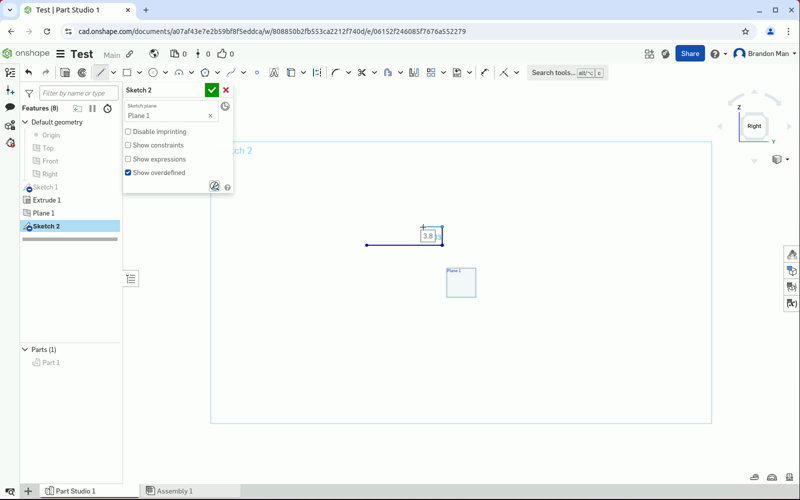
click(423, 226)
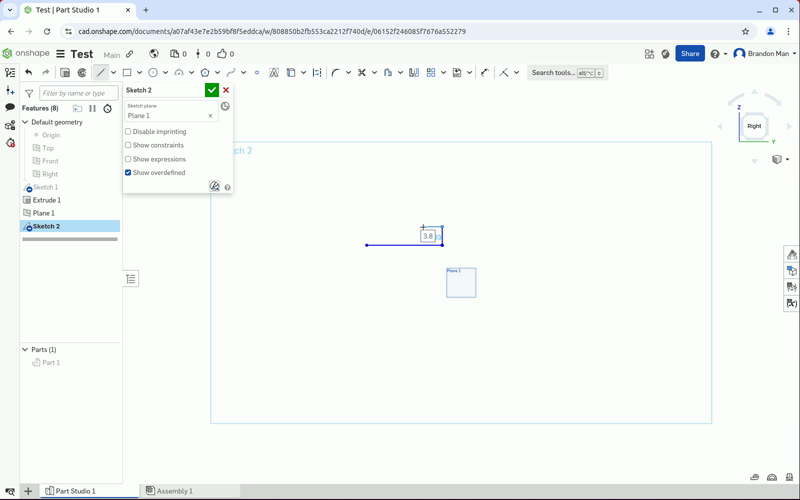
key_up(shift)
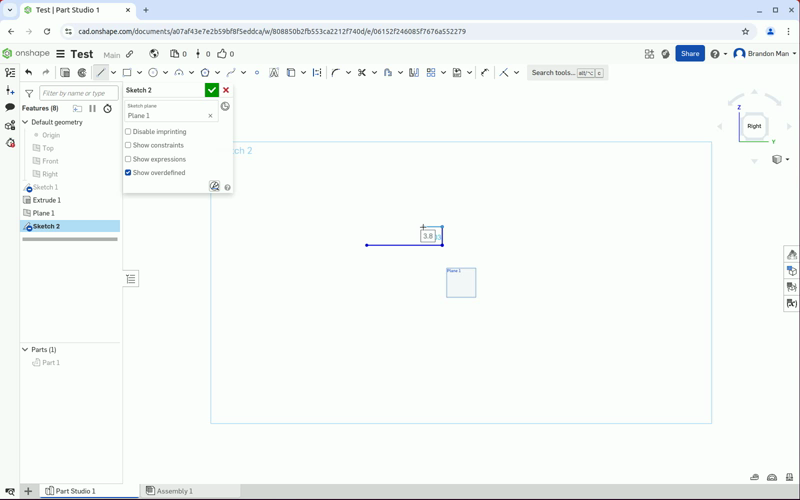
key_down(shift)
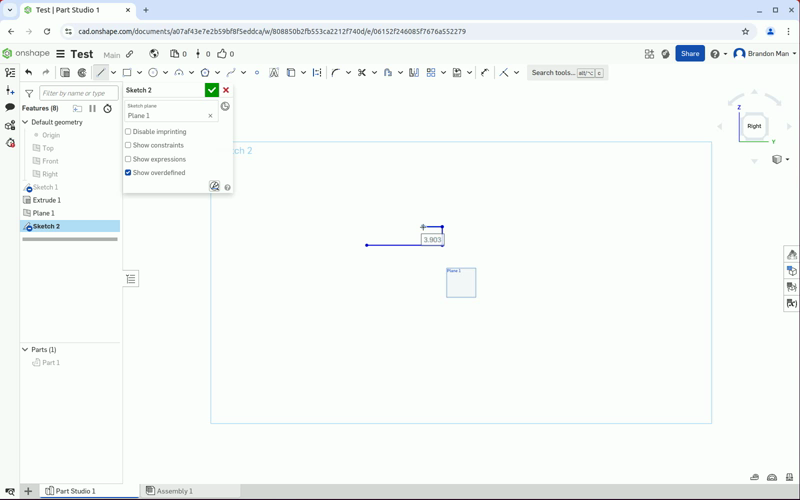
mouse_move(453, 226)
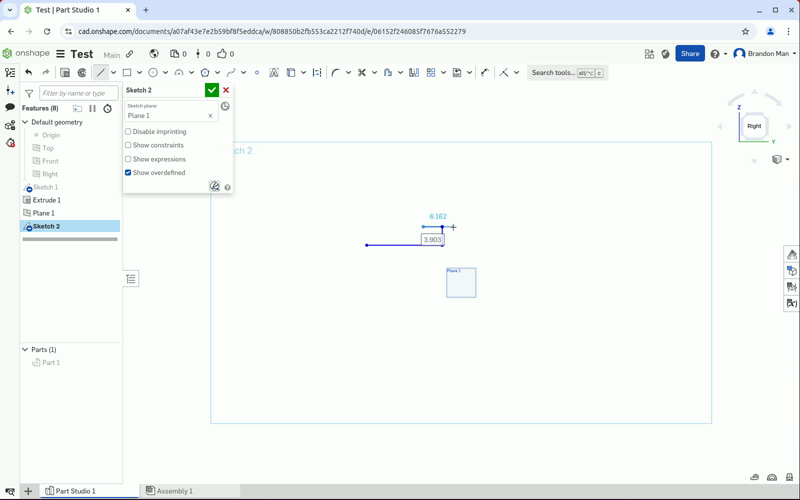
mouse_move(423, 207)
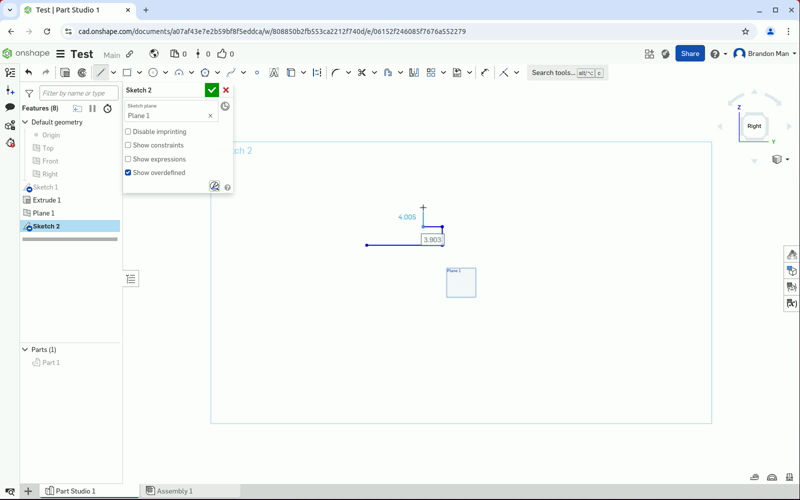
click(423, 207)
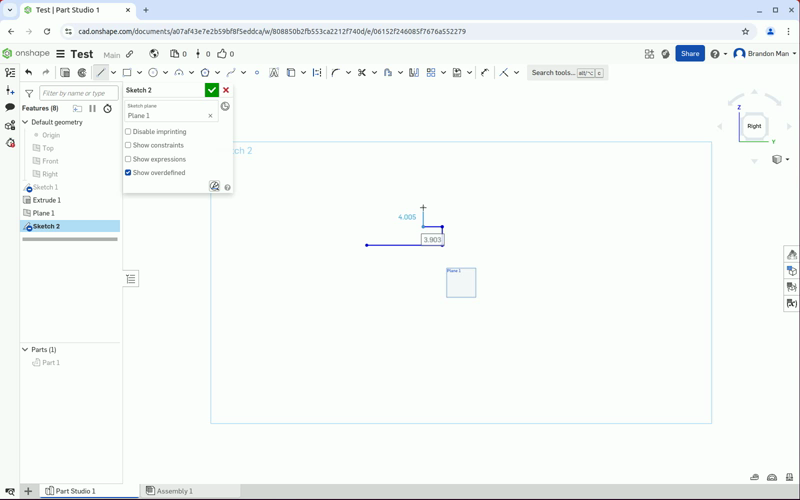
key_up(shift)
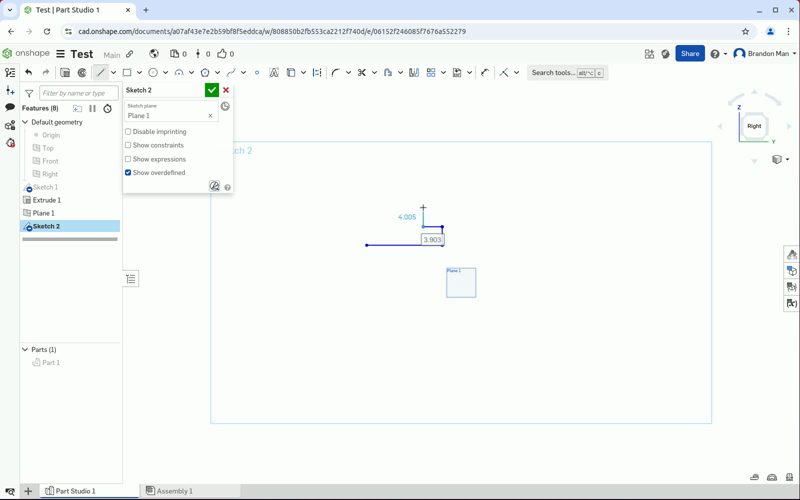
key_down(shift)
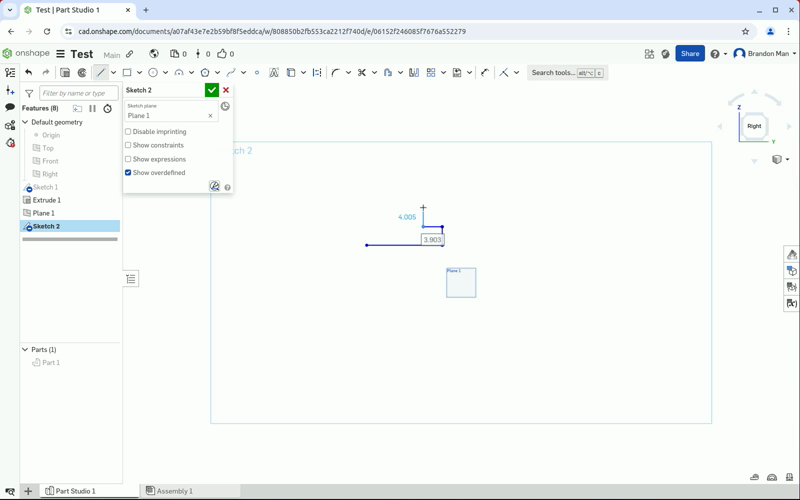
mouse_move(453, 207)
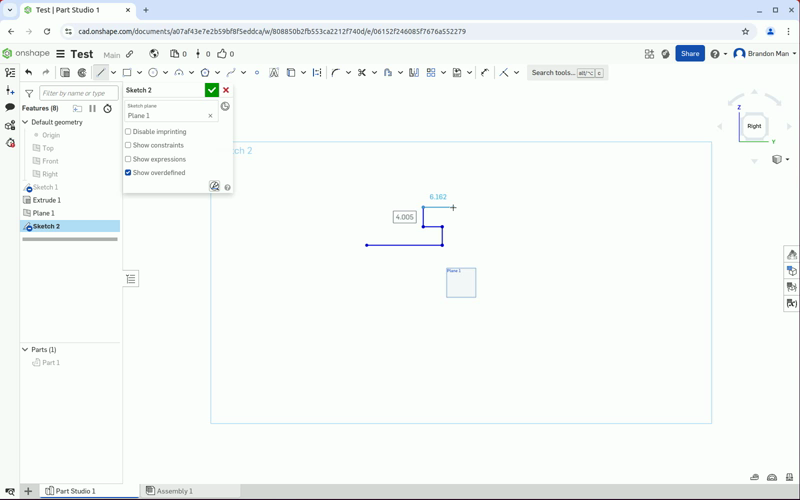
mouse_move(386, 207)
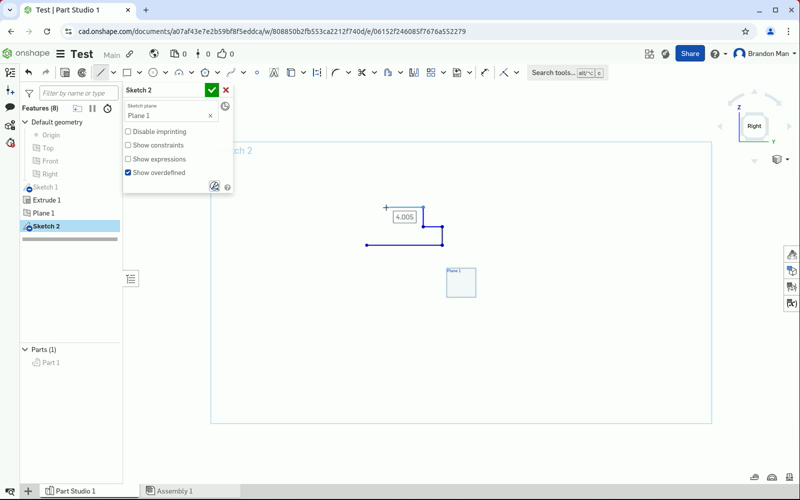
click(386, 207)
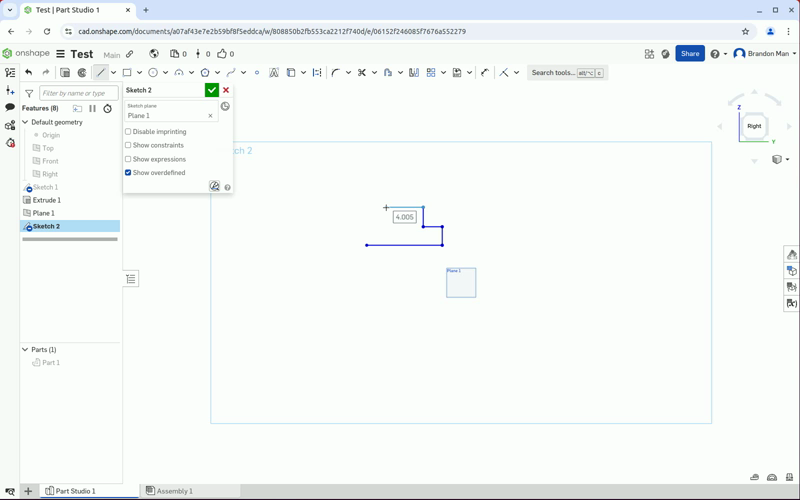
key_up(shift)
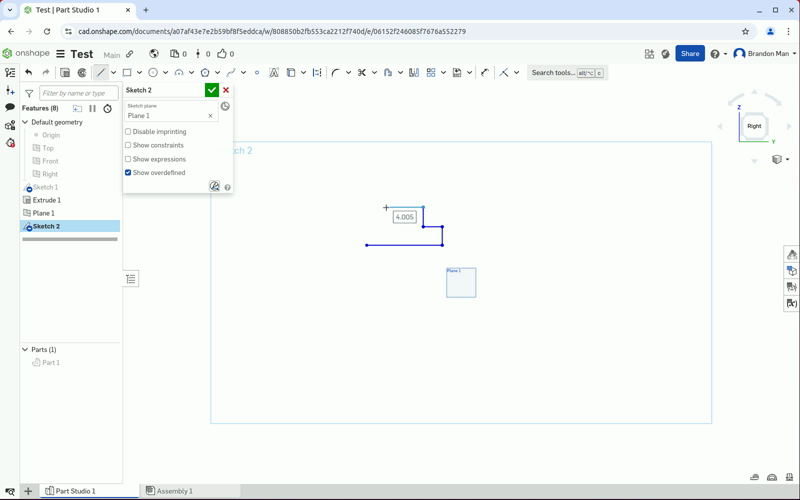
key_down(shift)
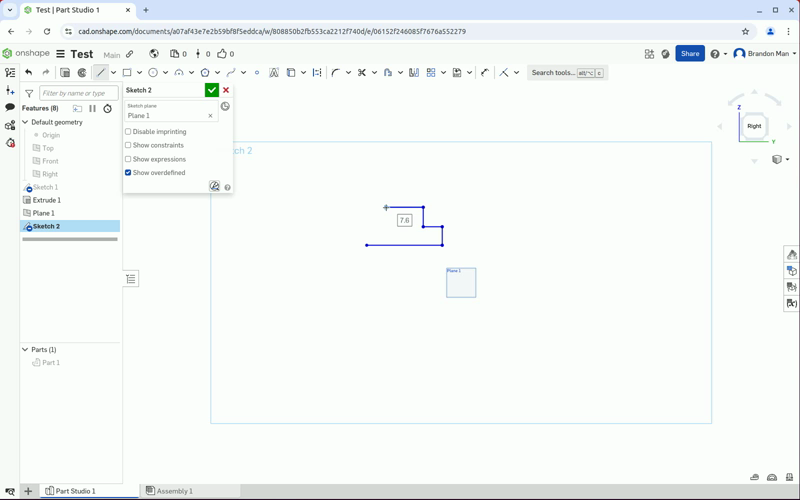
mouse_move(416, 207)
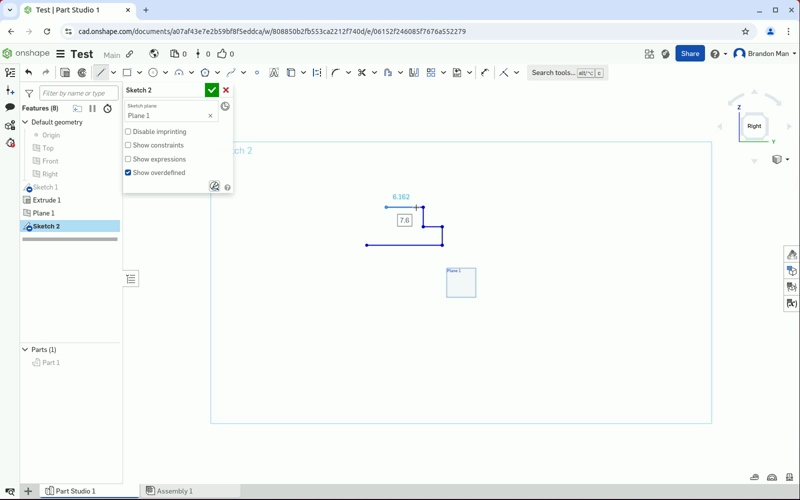
mouse_move(386, 226)
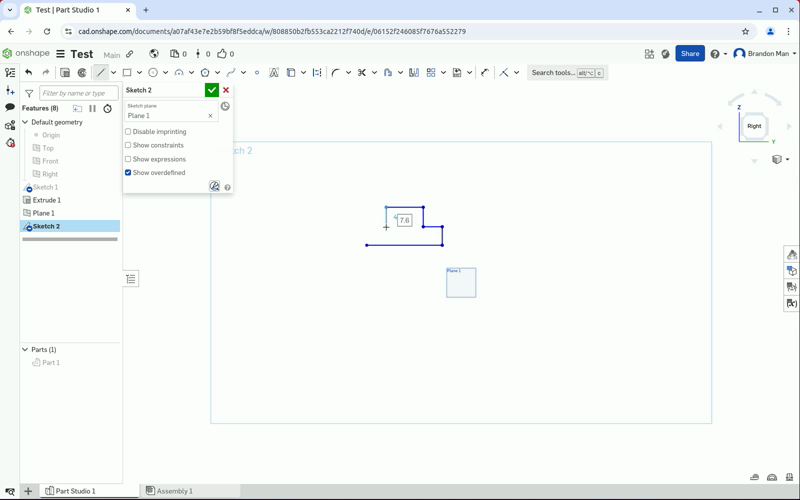
click(386, 226)
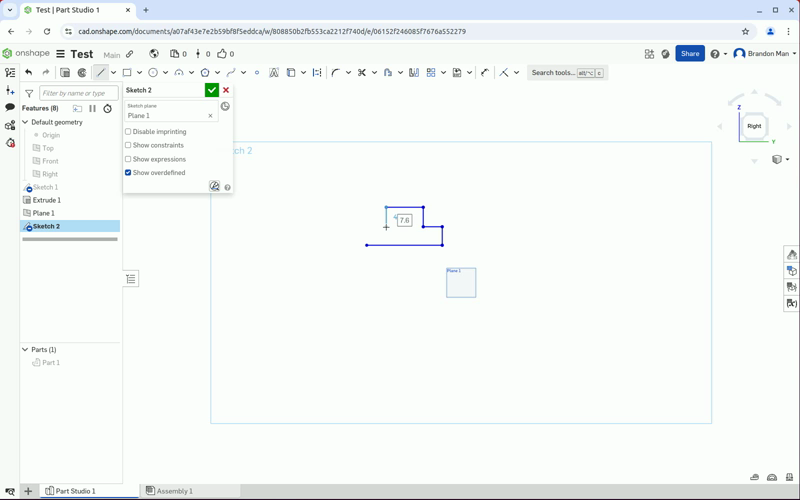
key_up(shift)
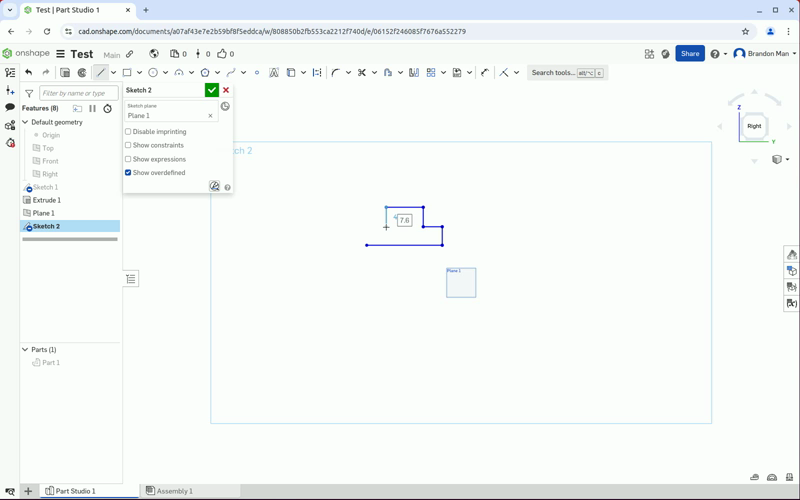
key_down(shift)
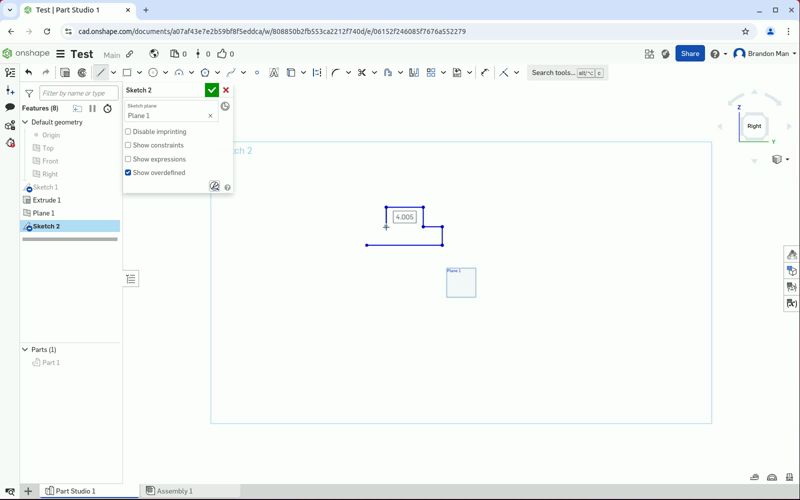
mouse_move(416, 226)
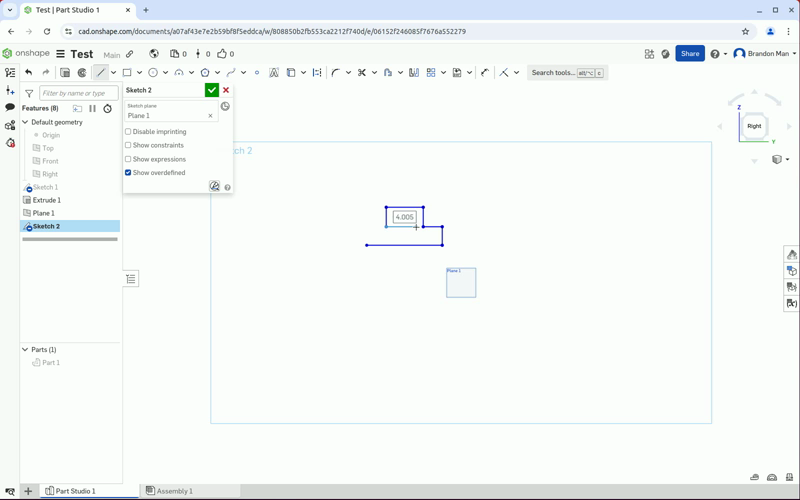
mouse_move(366, 226)
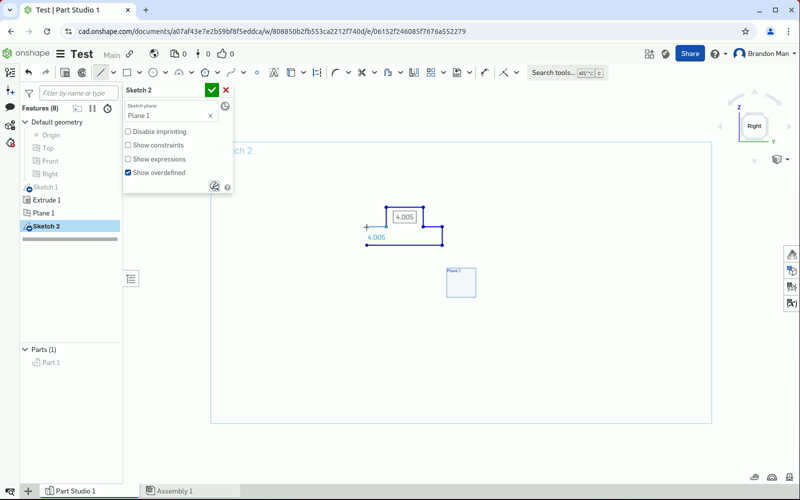
click(366, 226)
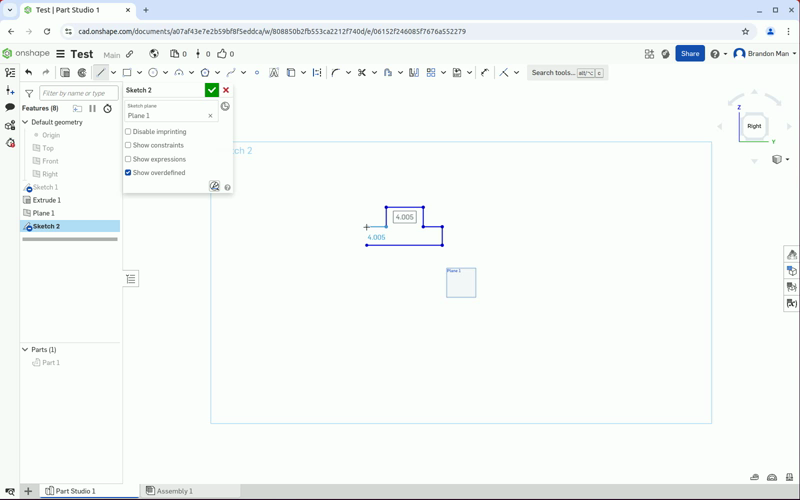
key_up(shift)
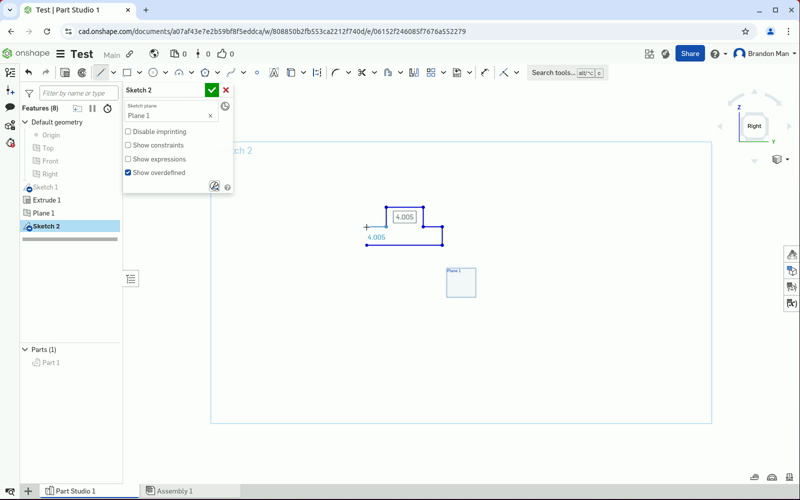
mouse_move(396, 226)
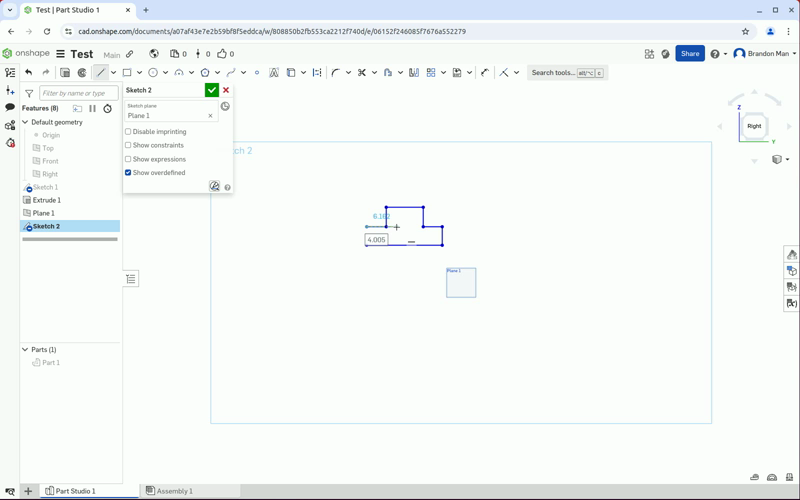
key_down(shift)
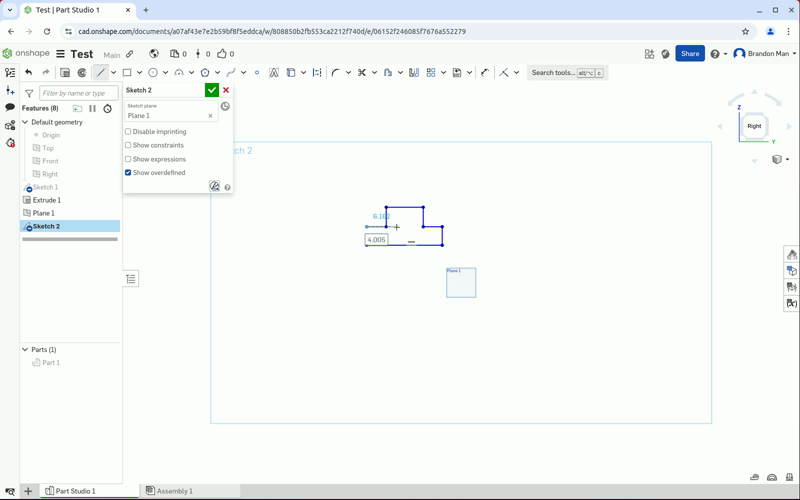
mouse_move(366, 245)
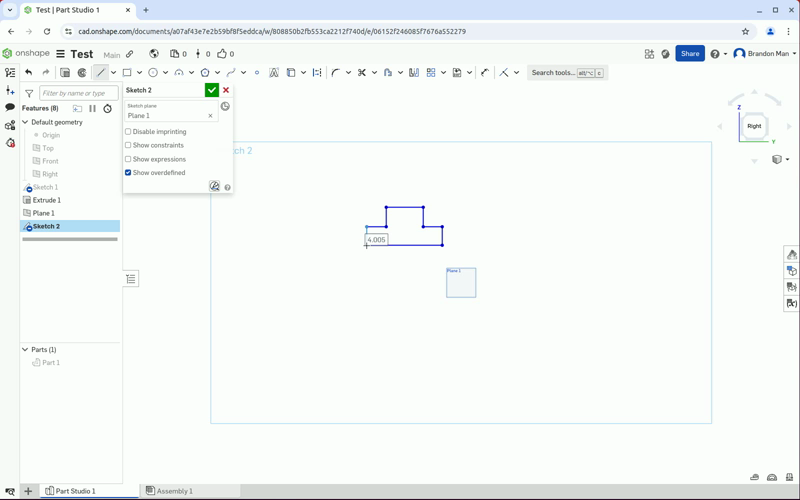
key_up(shift)
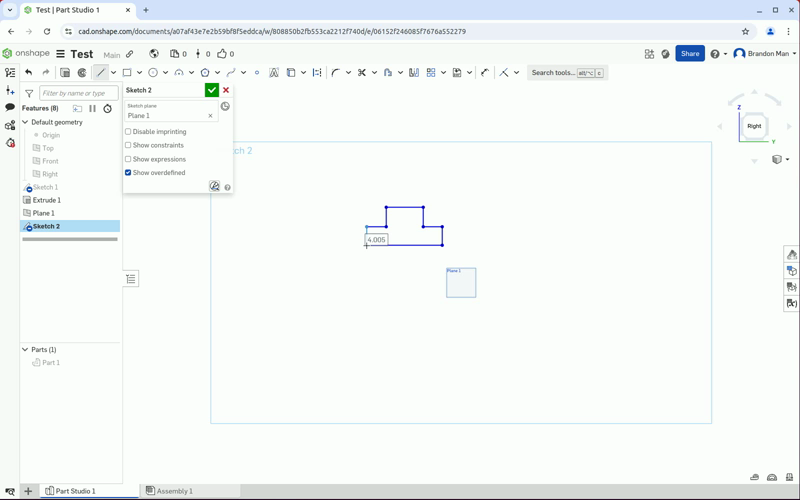
click(366, 245)
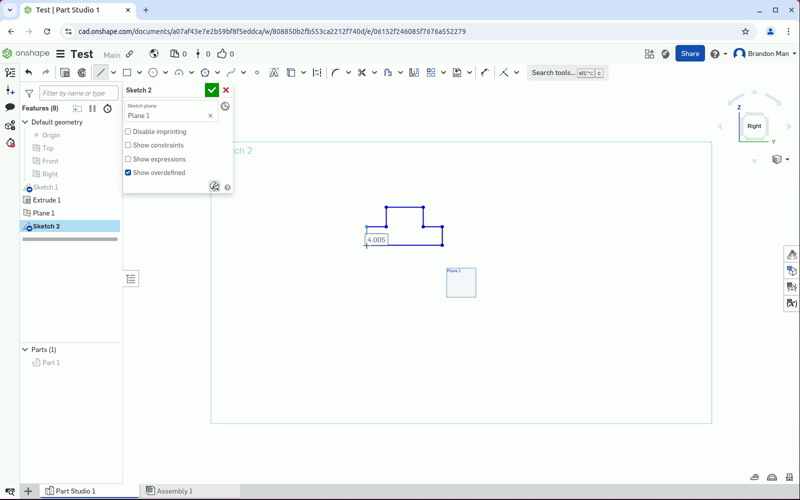
key(esc)
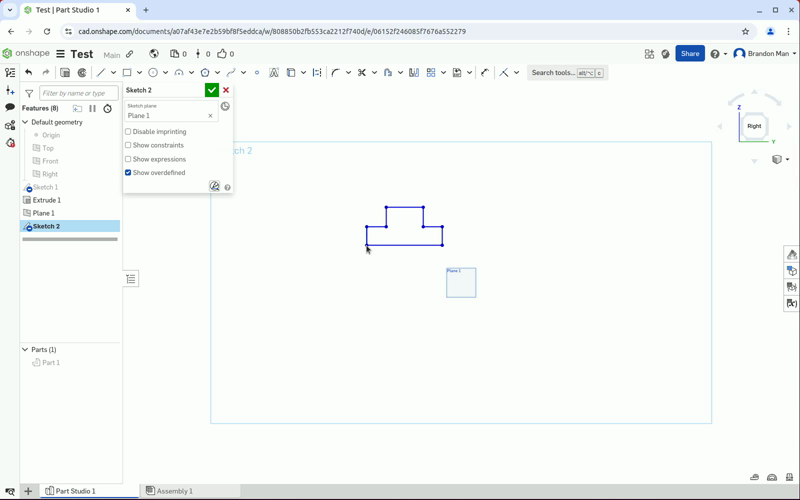
mouse_move(397, 240)
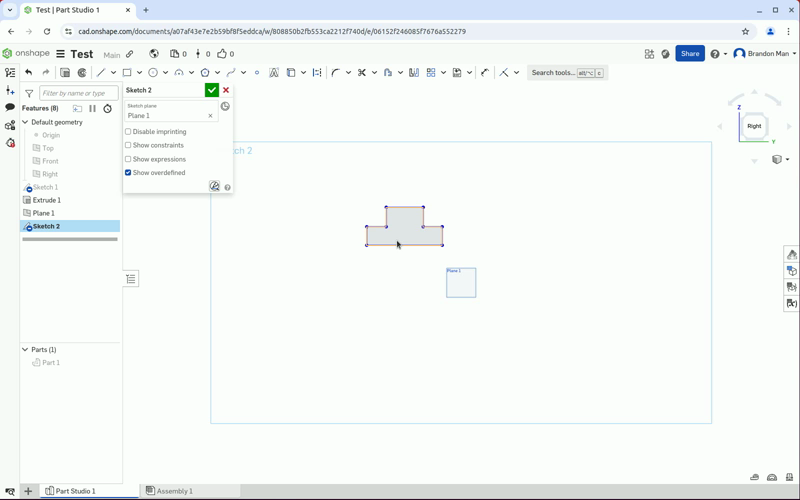
click(397, 240)
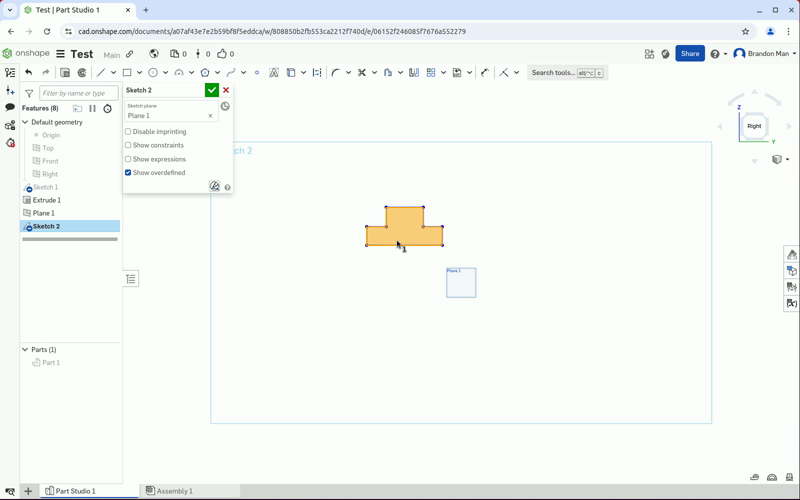
mouse_move(73, 352)
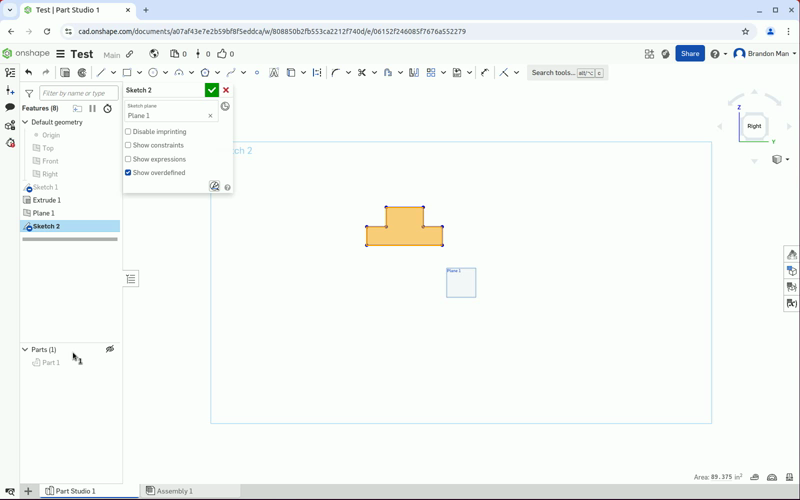
key(shift+y)
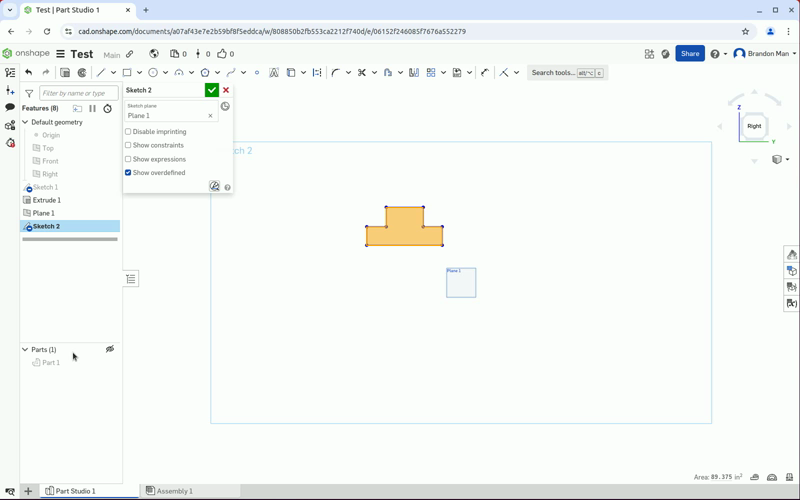
key(shift+e)
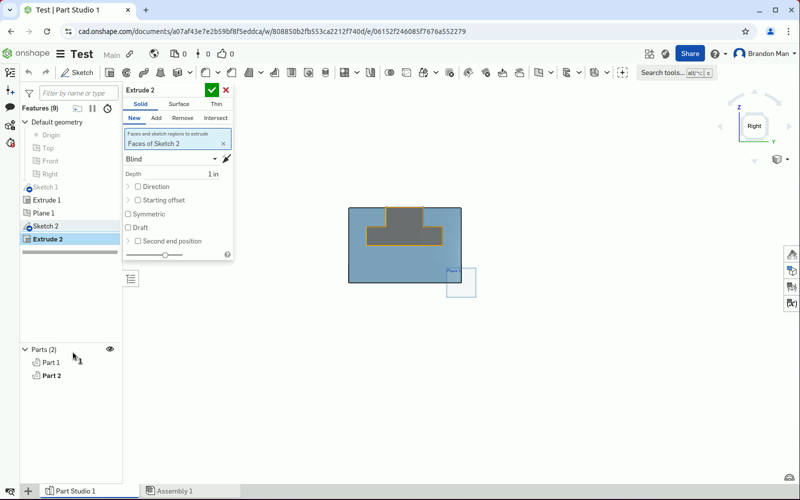
mouse_move(143, 106)
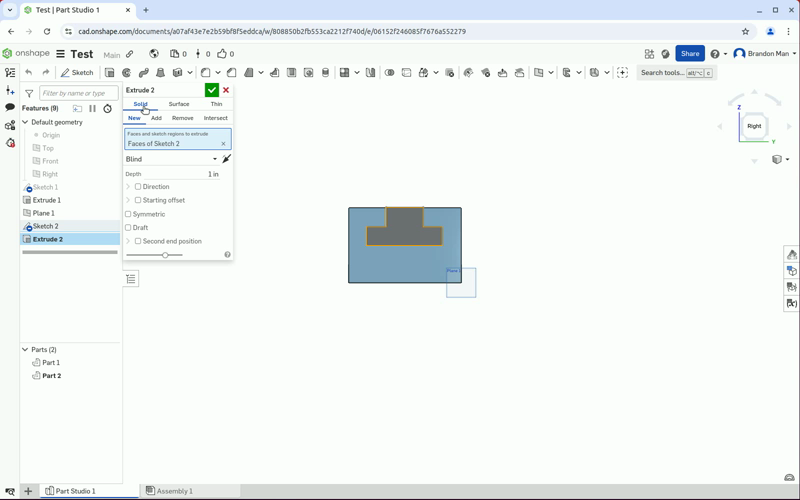
click(143, 106)
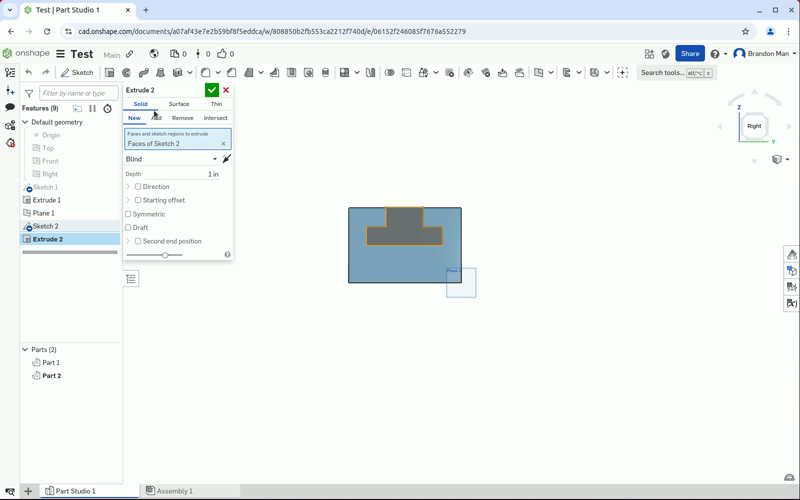
mouse_move(186, 120)
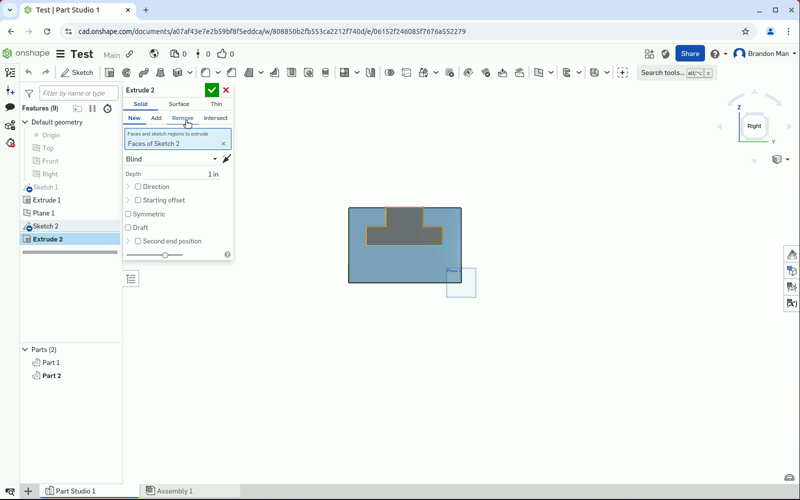
click(186, 120)
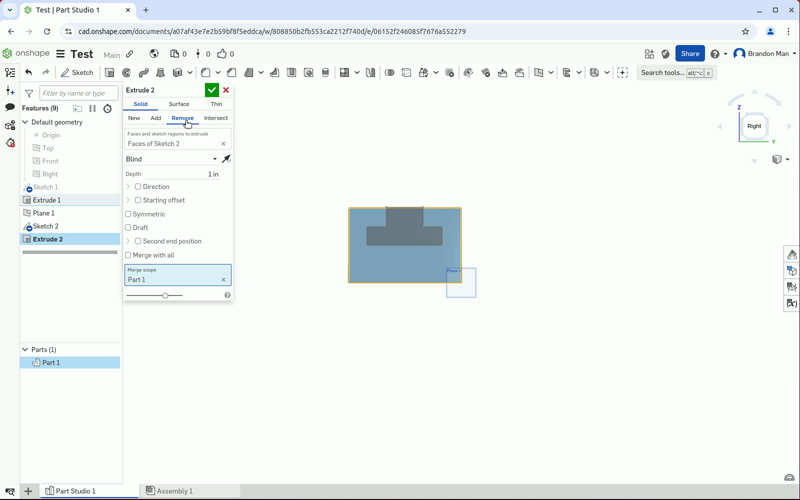
key(tab, 4)
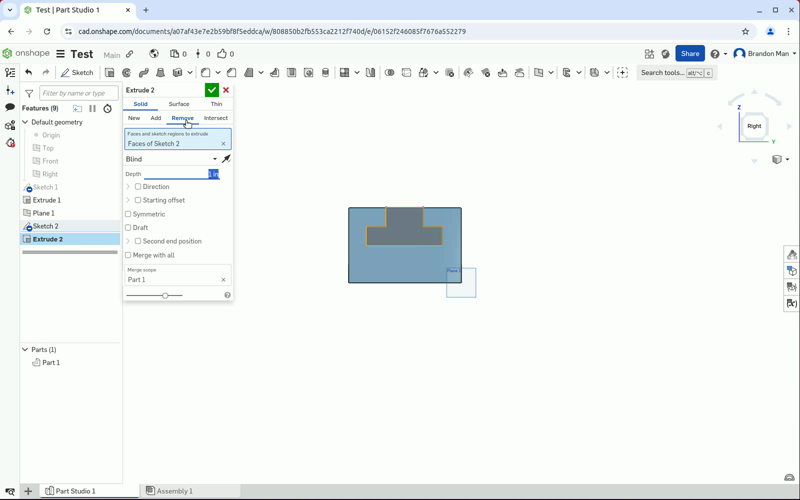
text(30.811)
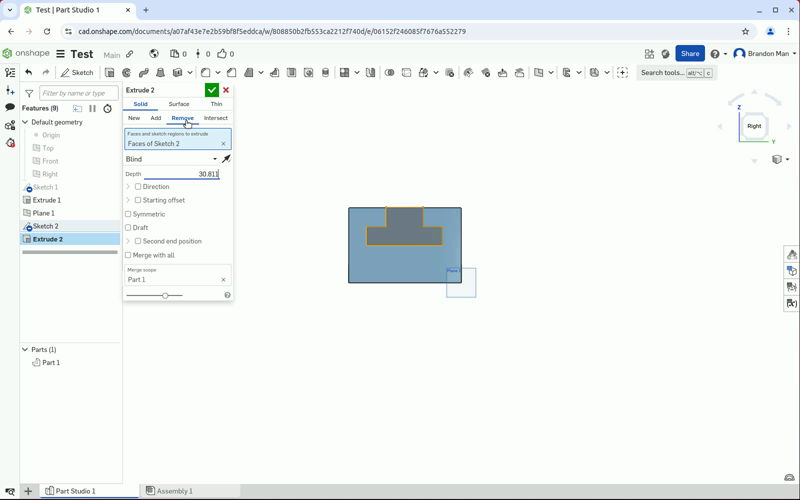
key(tab, 6)
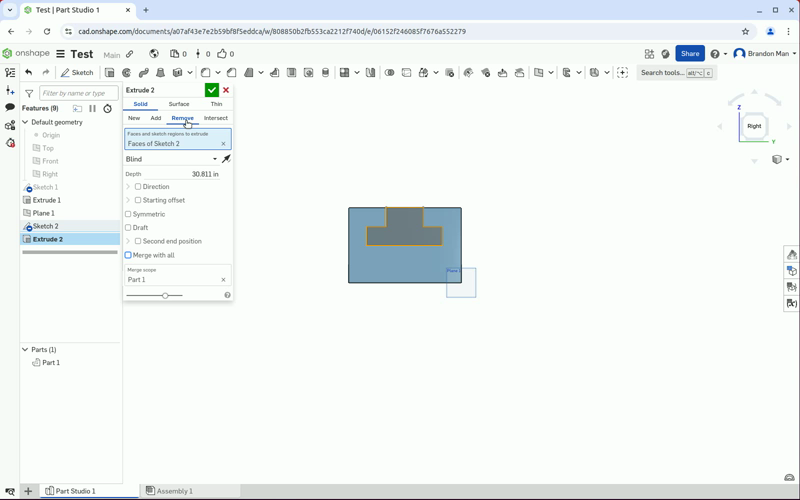
key(space)
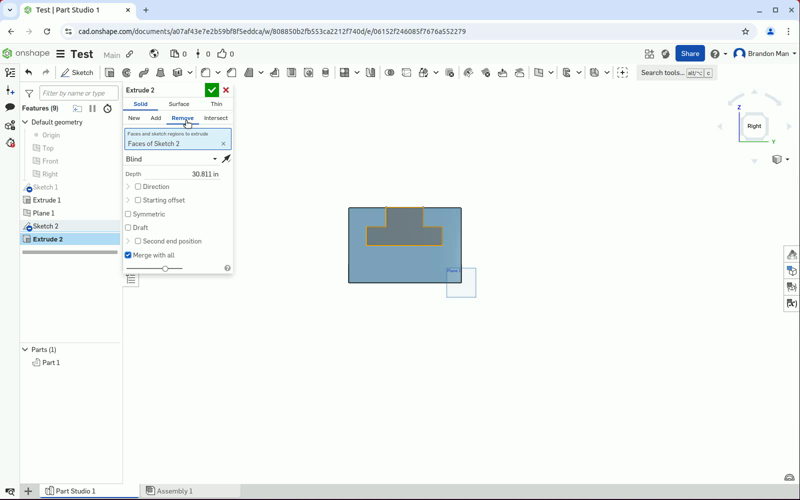
key(enter)
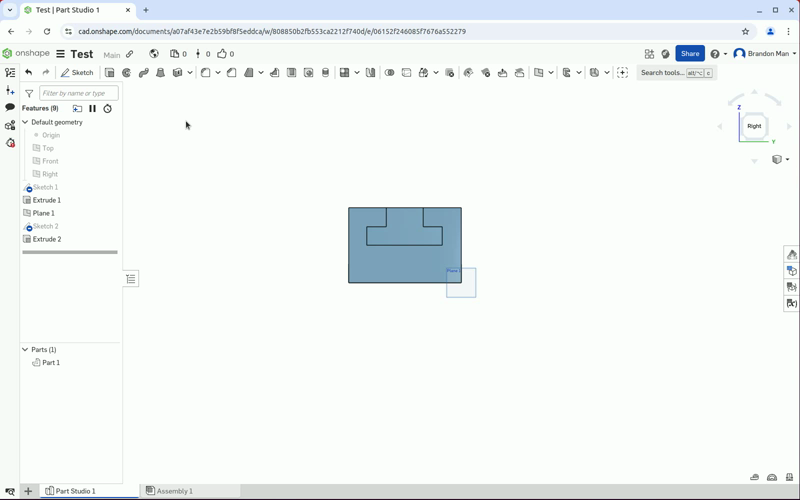
key(shift+h)
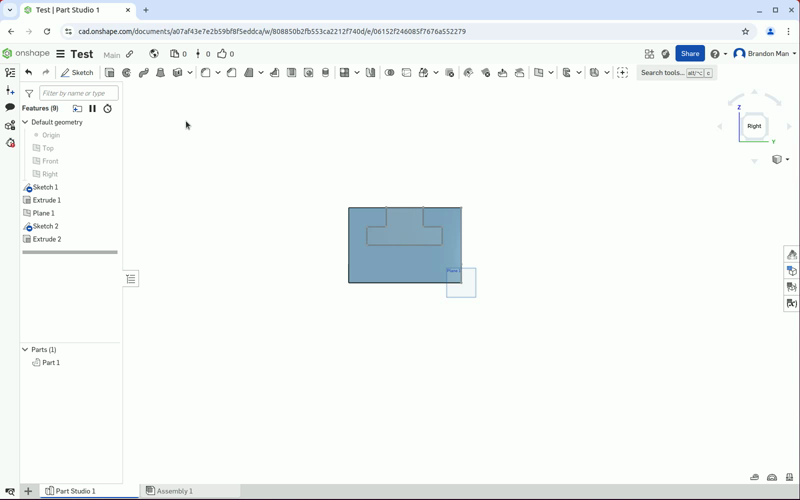
key(shift+h)
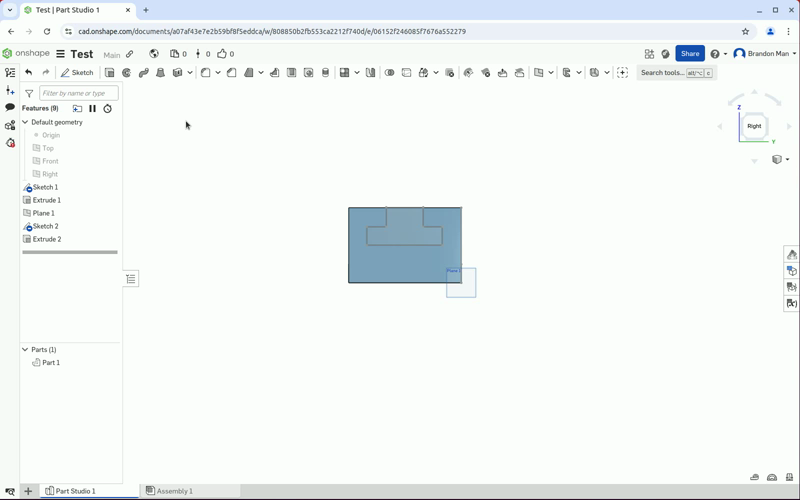
key(shift+7)
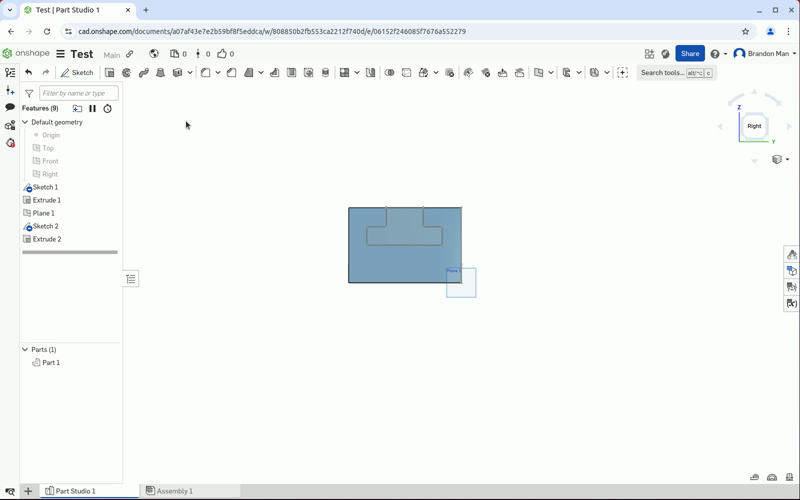
key(right, 2)
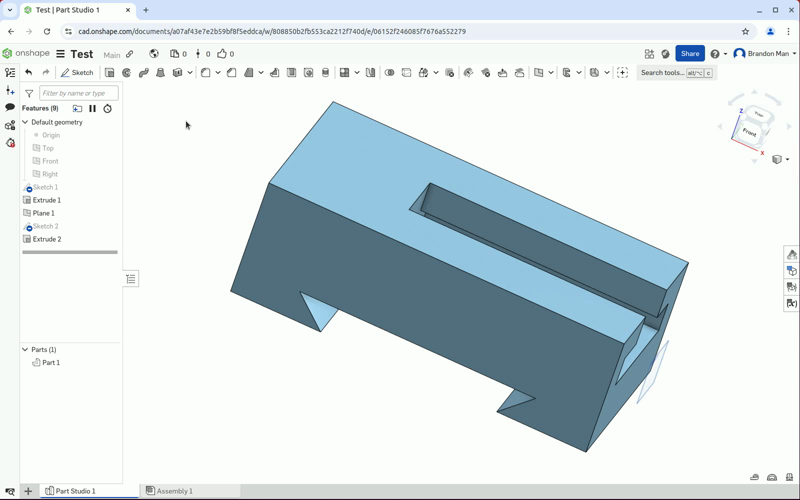
key(down, 2)
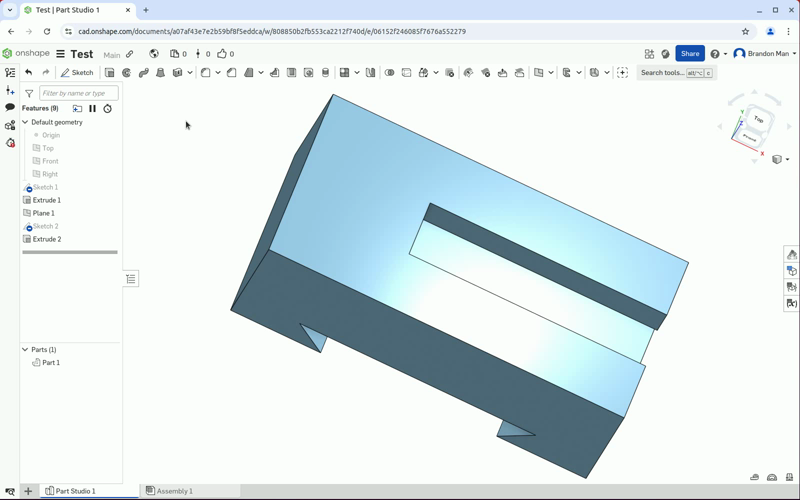
key(up, 2)
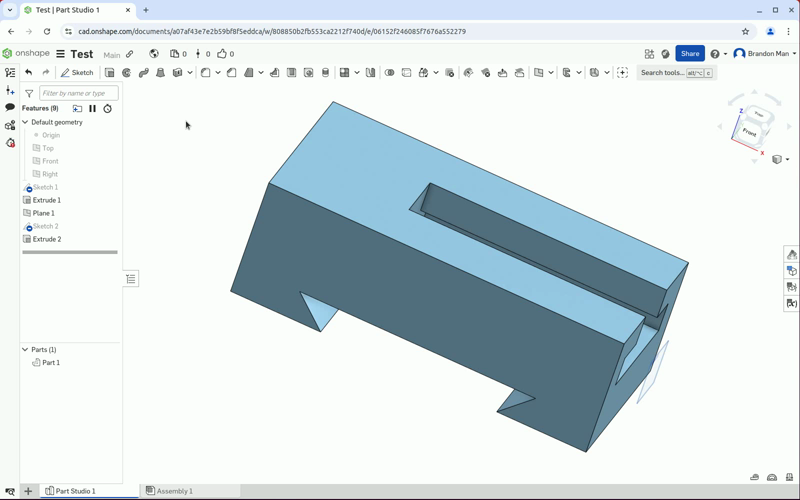
key(left, 2)
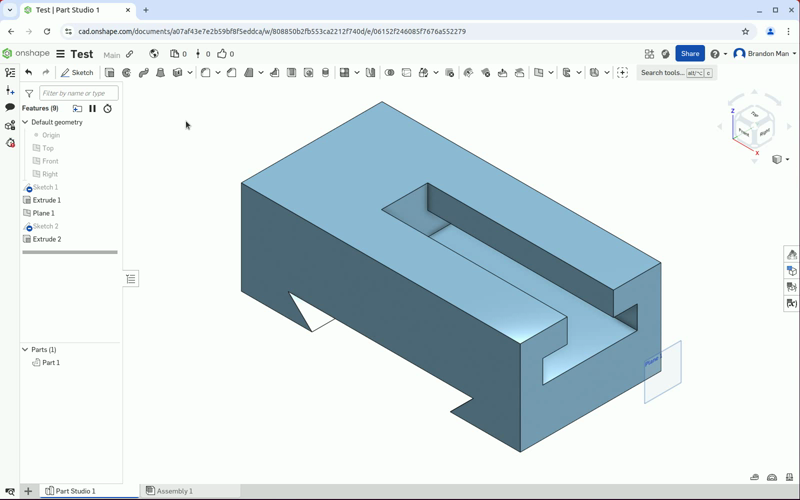
mouse_move(73, 189)
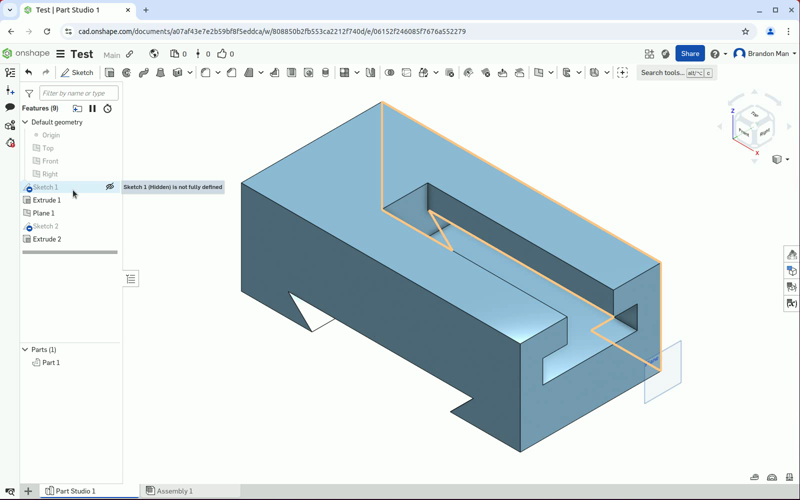
click(73, 189)